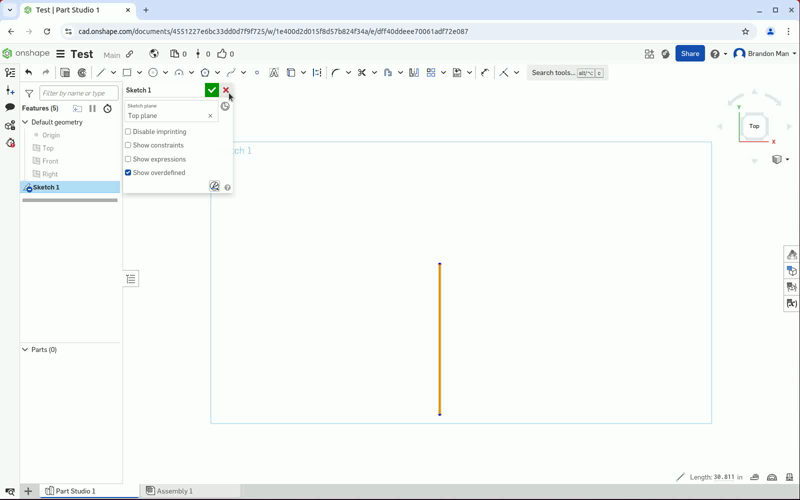
key(shift+h)
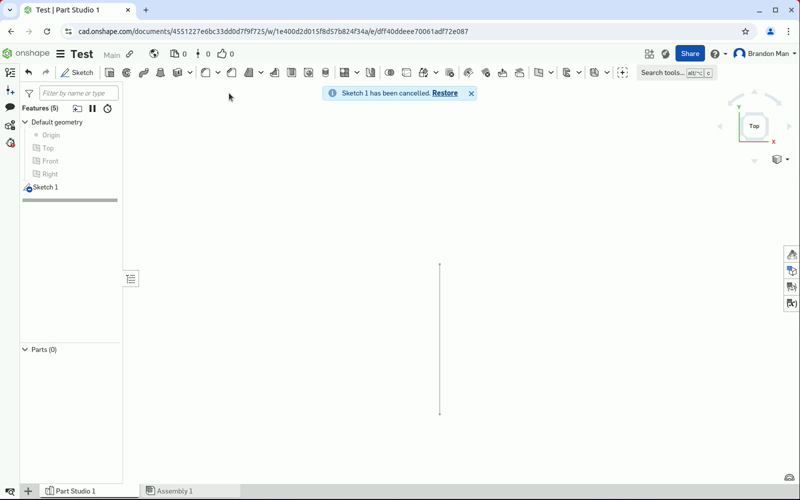
mouse_move(73, 352)
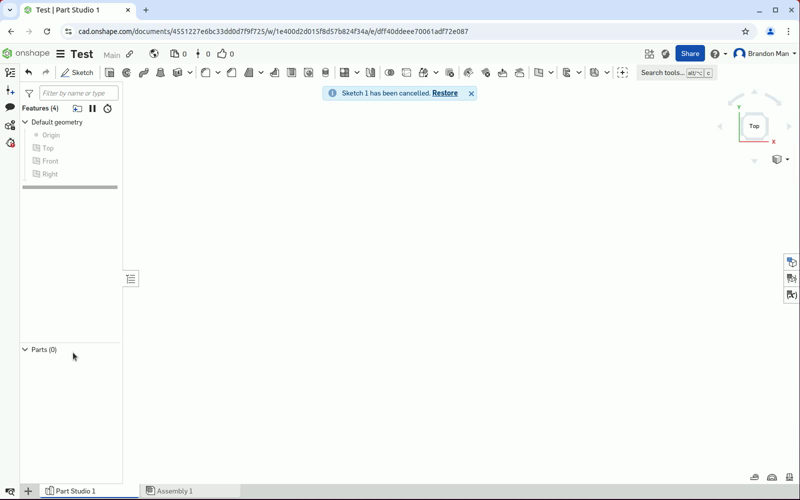
key(y)
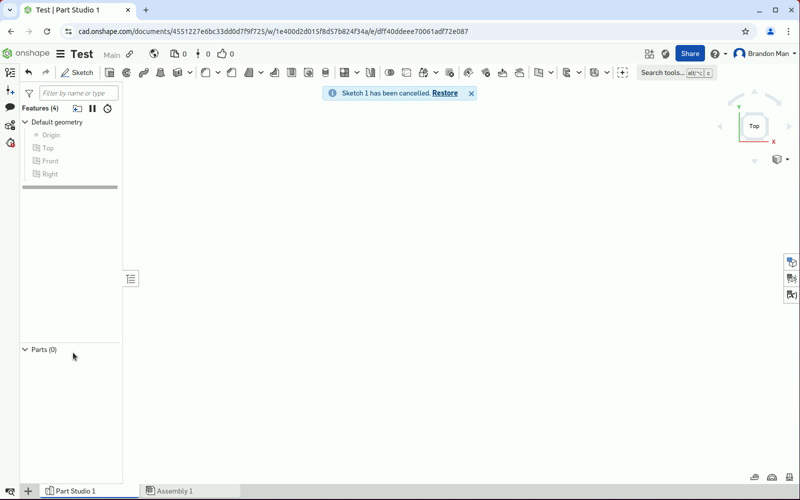
key(shift+p)
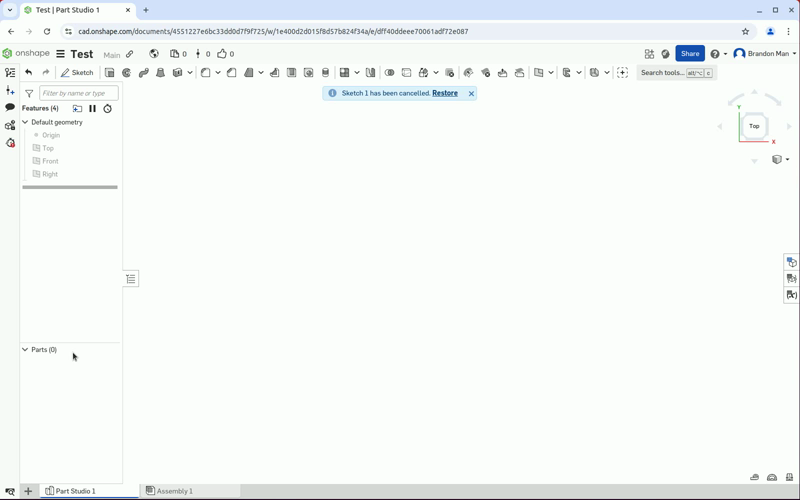
key(space)
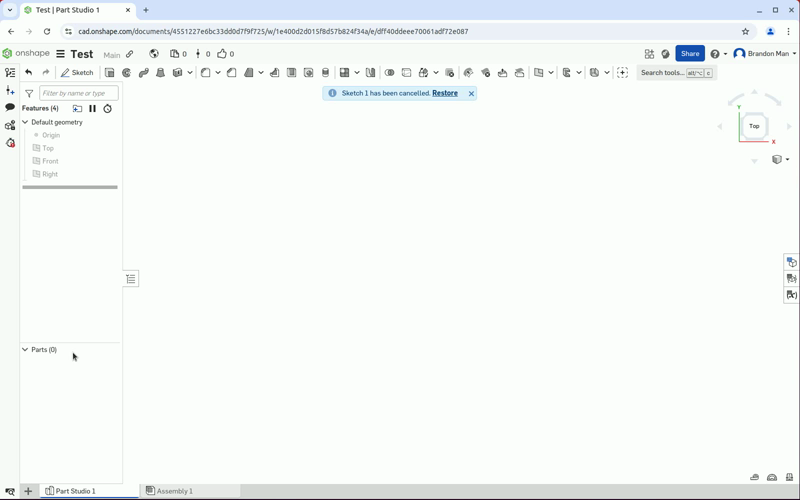
key_down(shift)
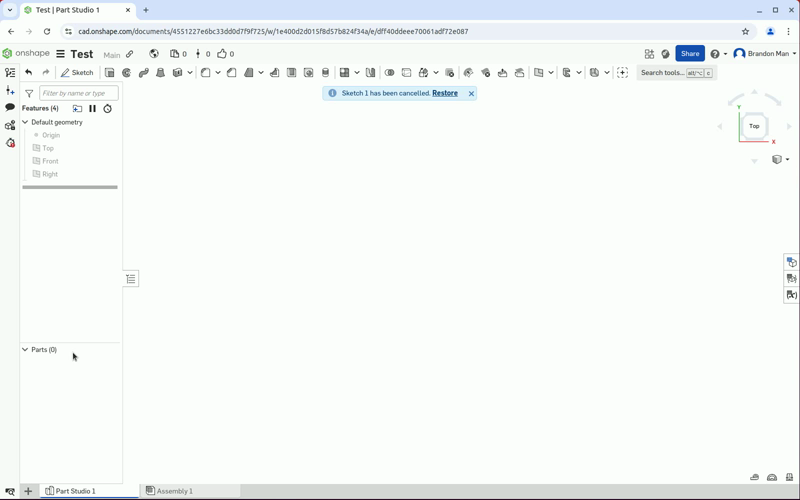
key(up)
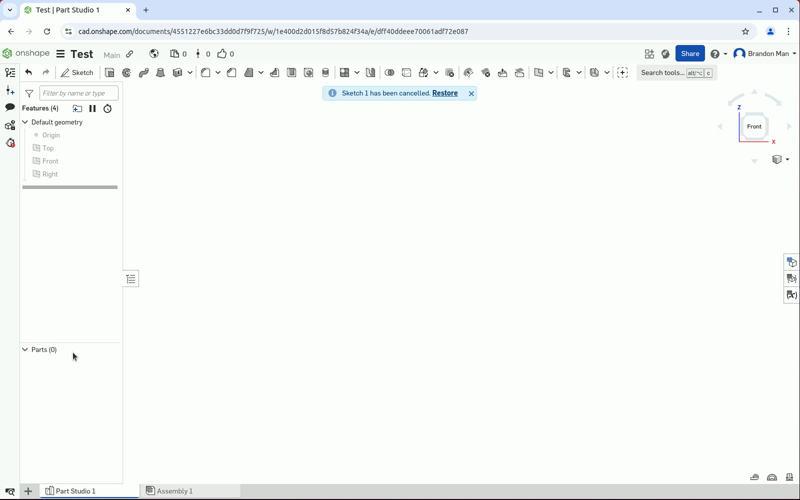
key_up(shift)
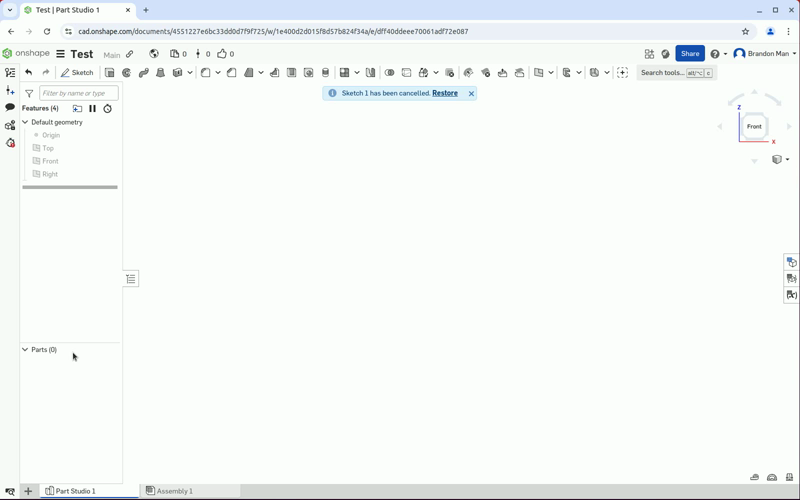
mouse_move(73, 352)
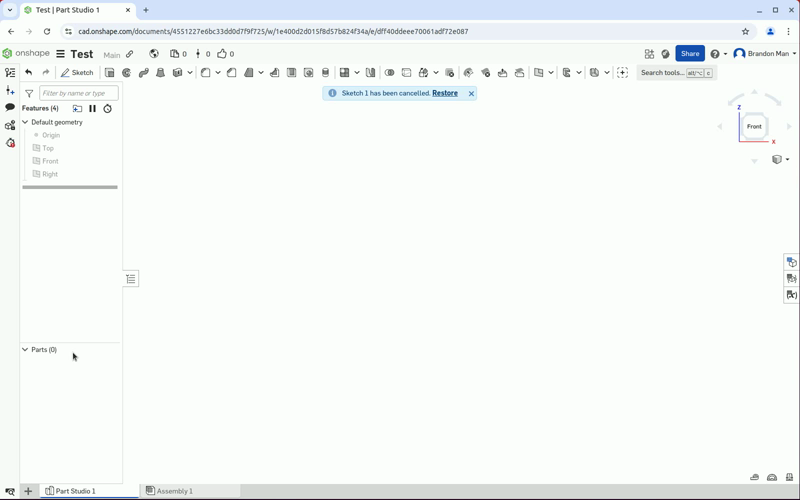
key(shift+y)
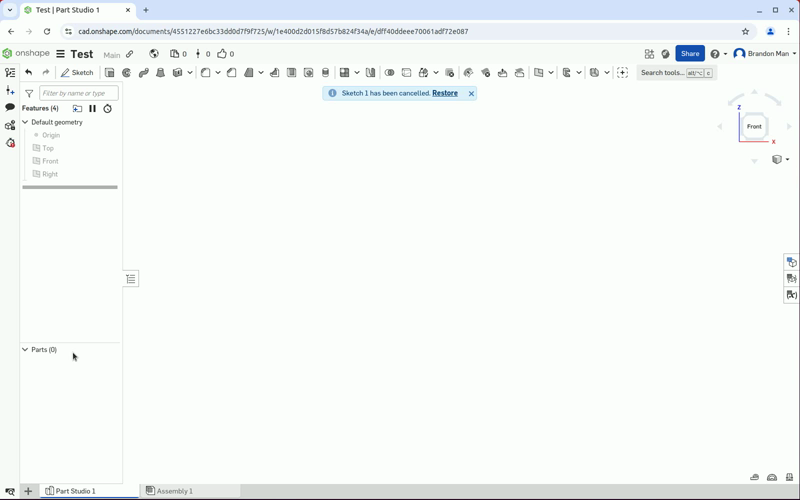
key(shift+s)
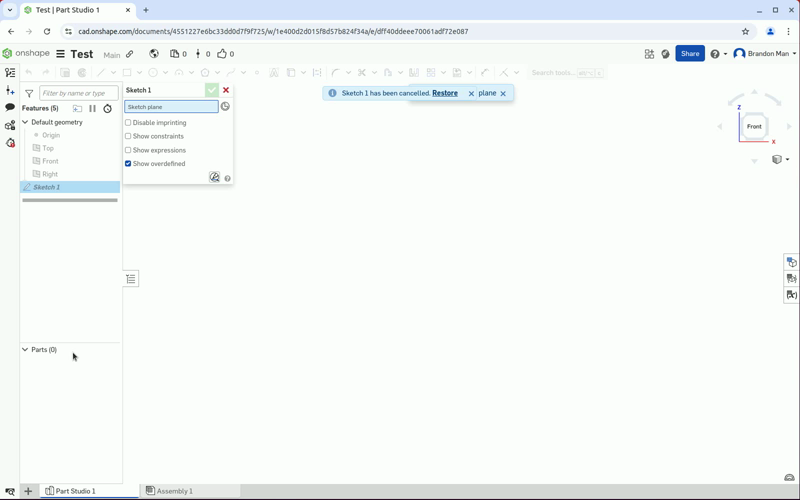
mouse_move(73, 163)
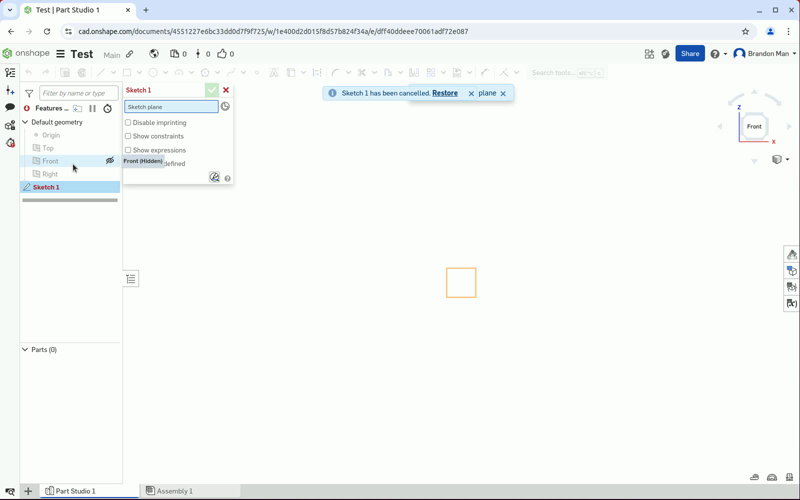
click(73, 163)
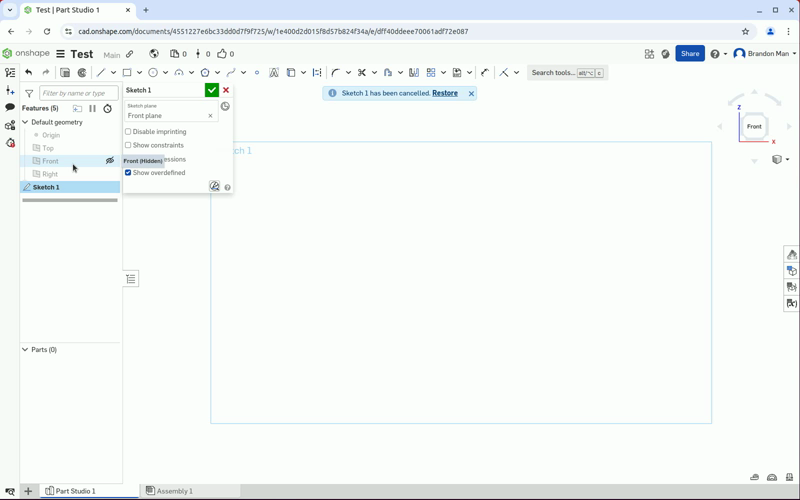
mouse_move(73, 352)
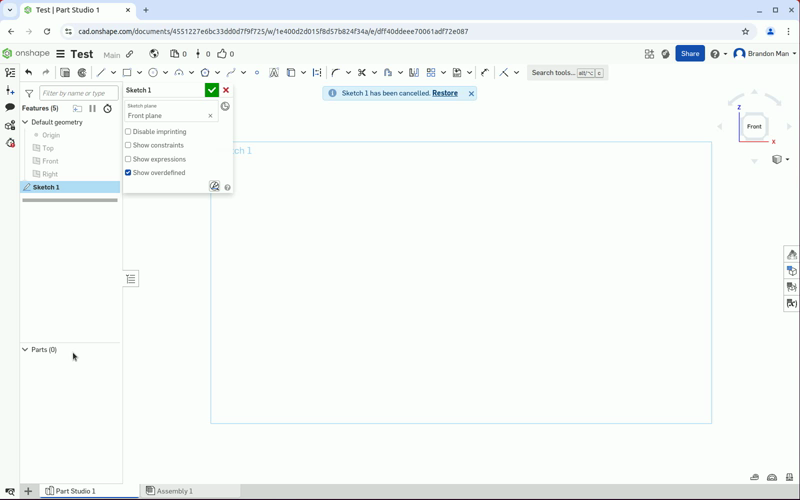
key(y)
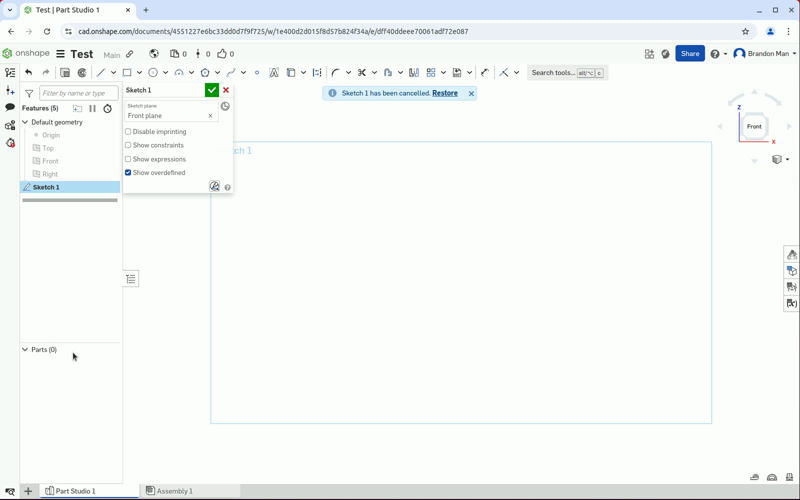
key(a)
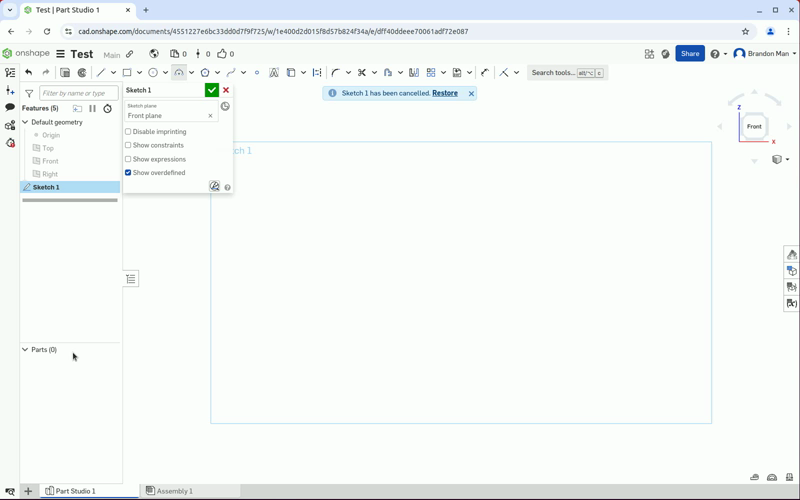
key_down(shift)
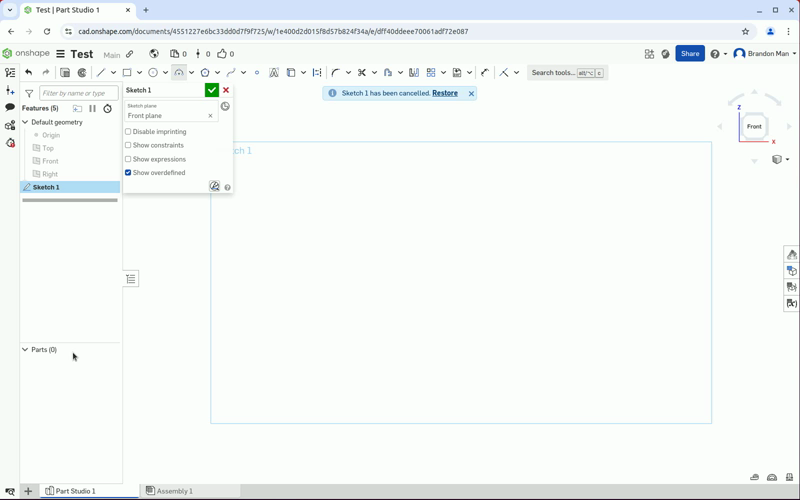
mouse_move(441, 301)
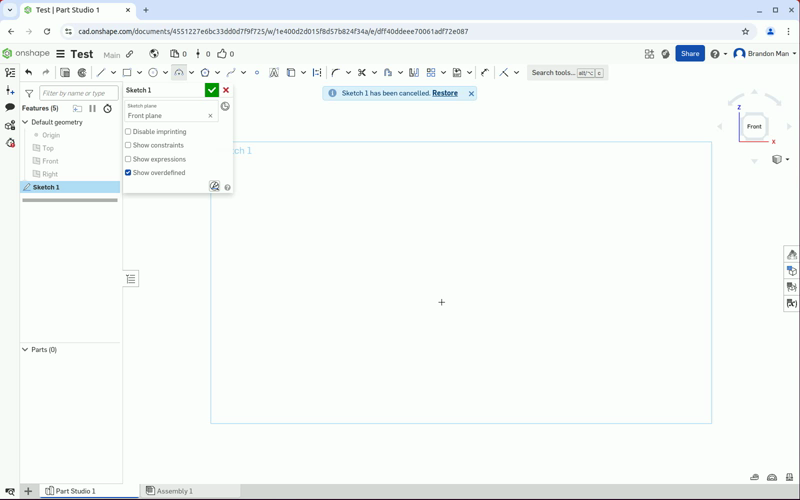
click(441, 301)
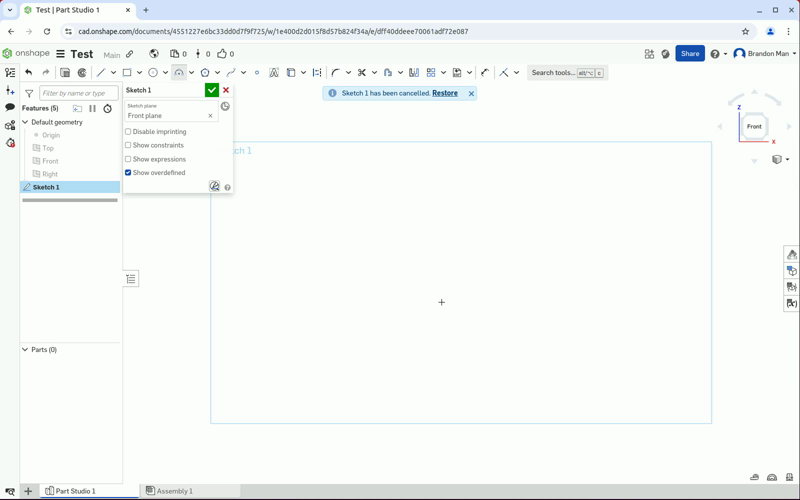
key_up(shift)
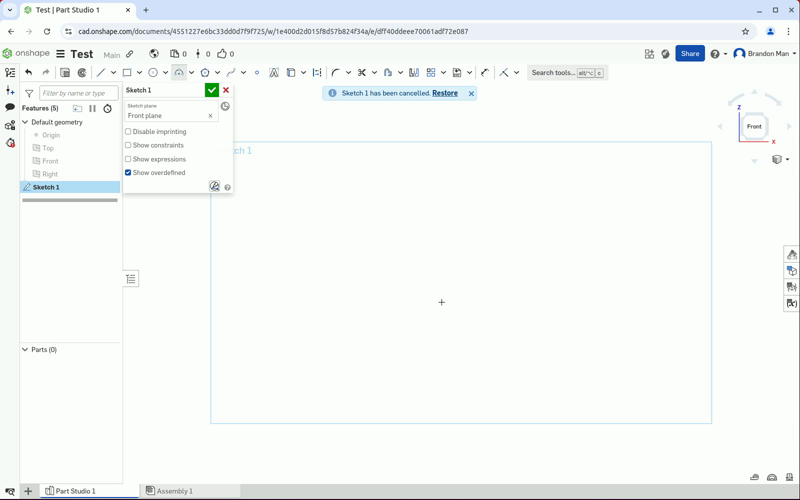
key_down(shift)
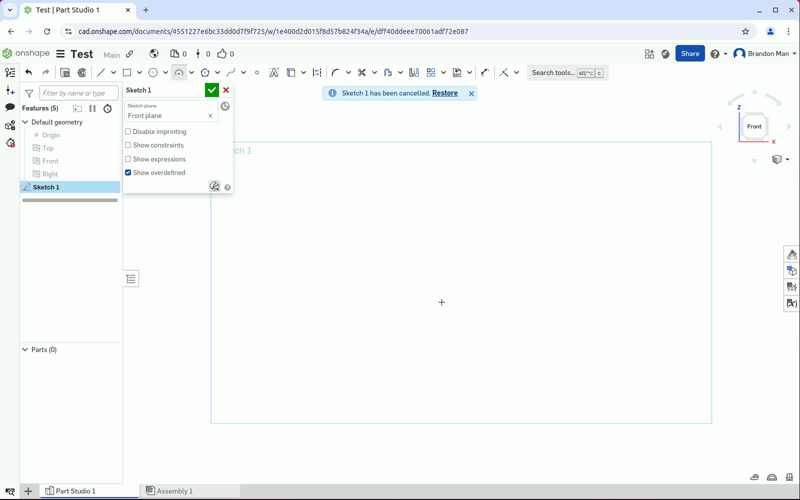
mouse_move(450, 311)
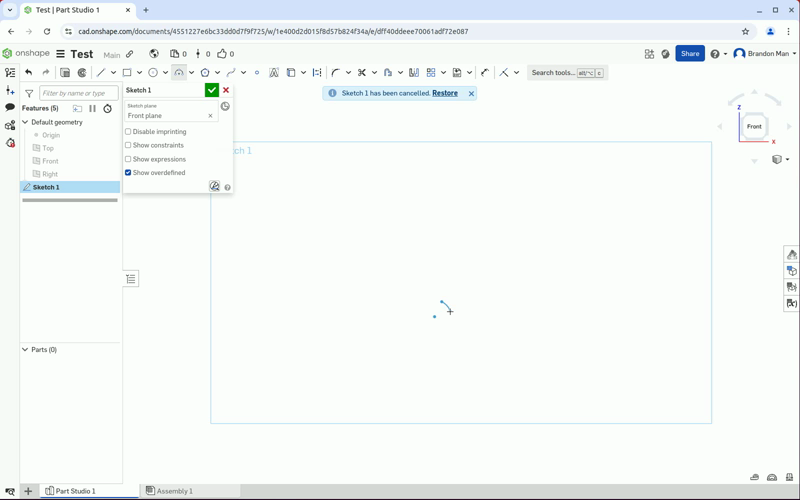
click(450, 311)
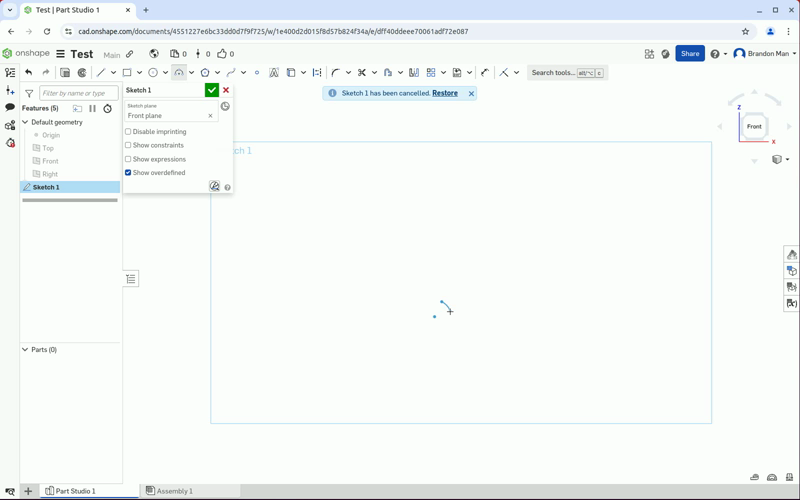
mouse_move(447, 305)
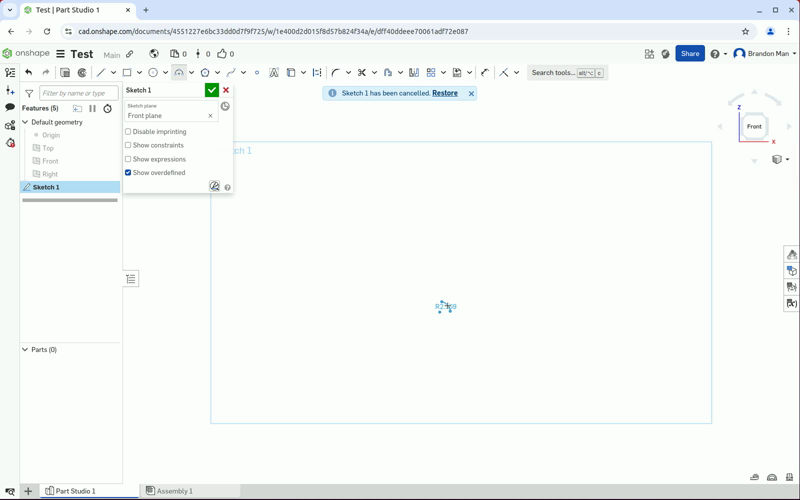
click(447, 305)
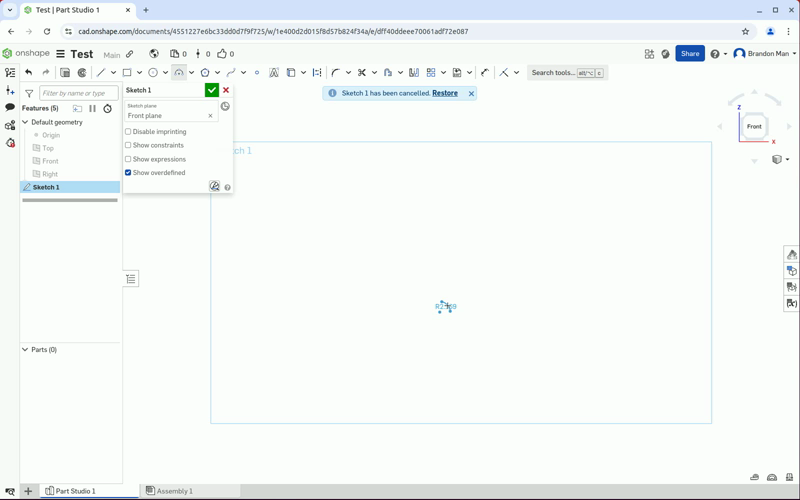
key_up(shift)
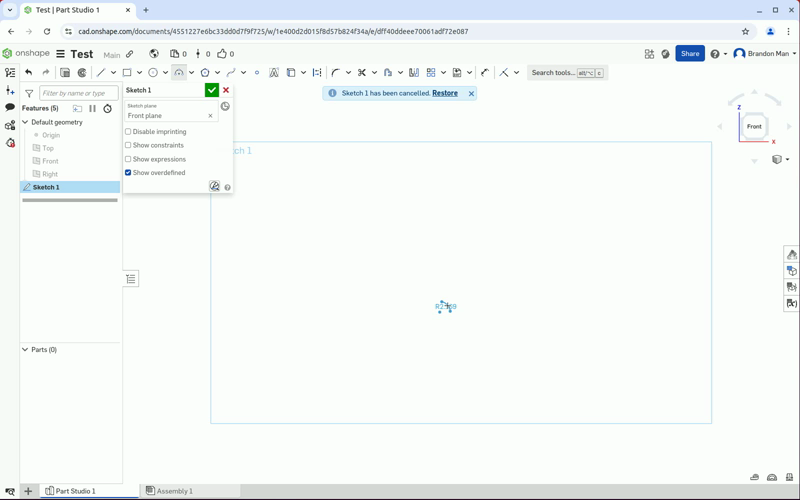
key(esc)
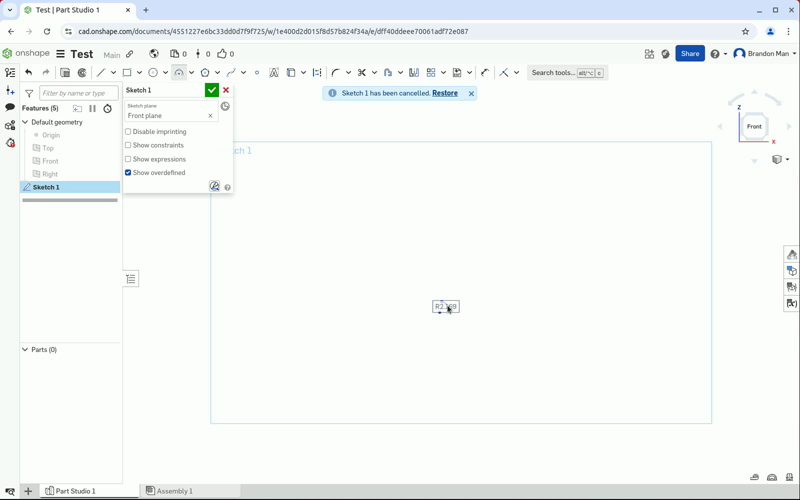
key(l)
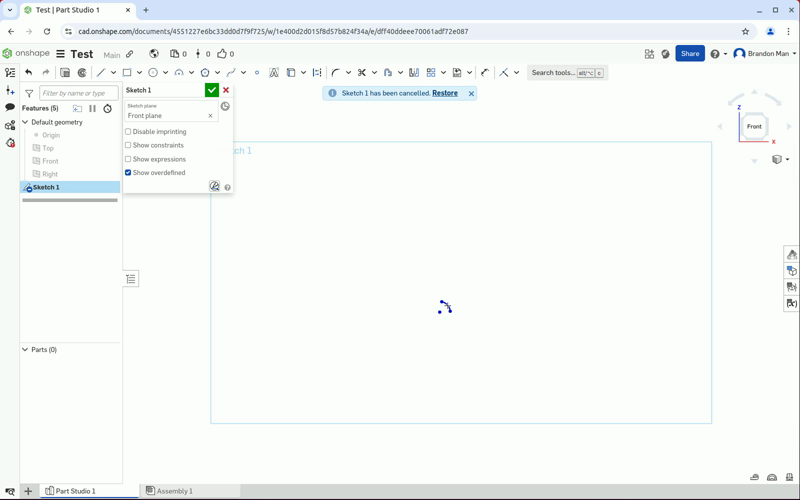
mouse_move(450, 311)
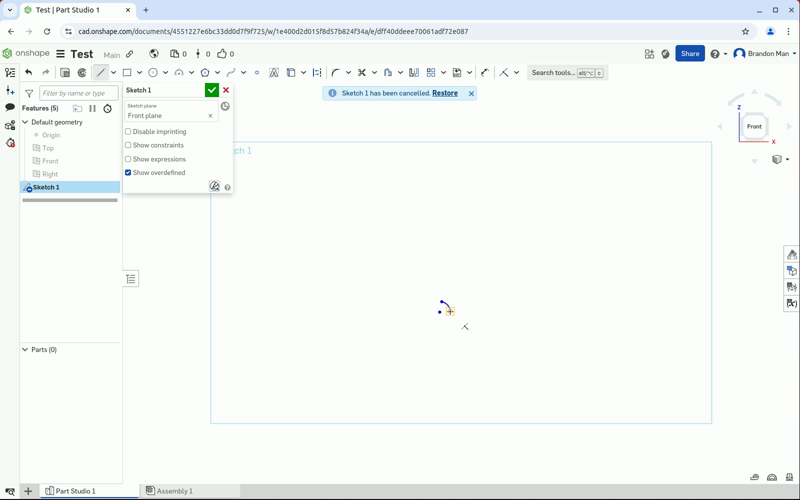
click(450, 311)
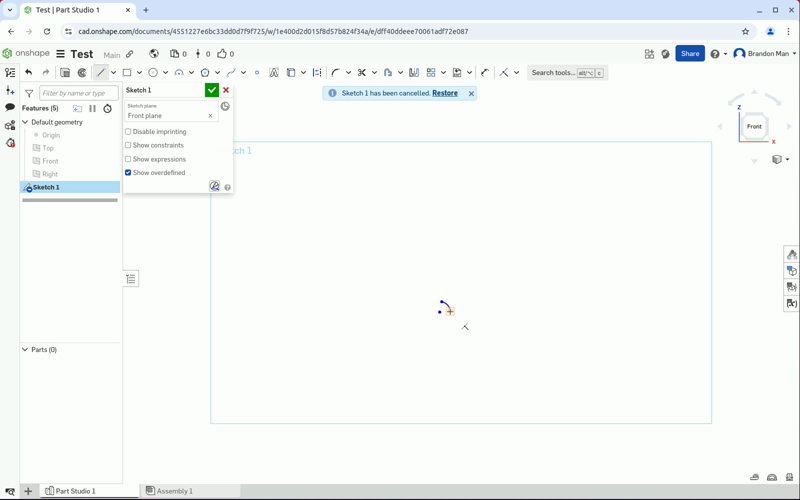
key_down(shift)
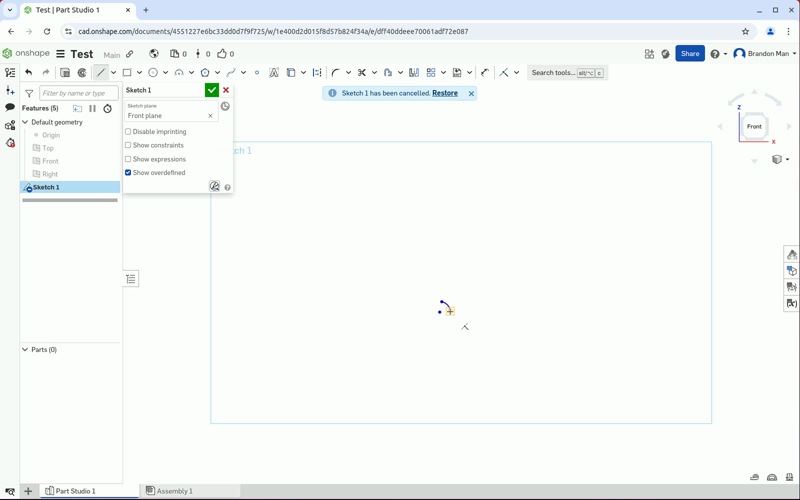
mouse_move(453, 389)
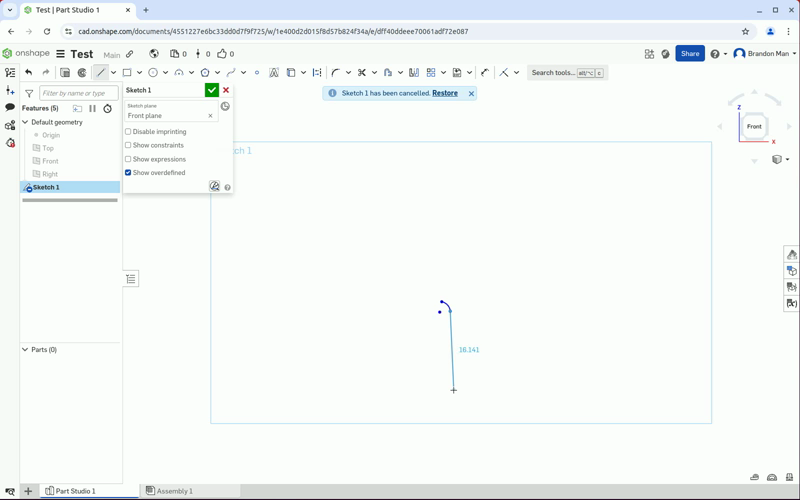
click(453, 389)
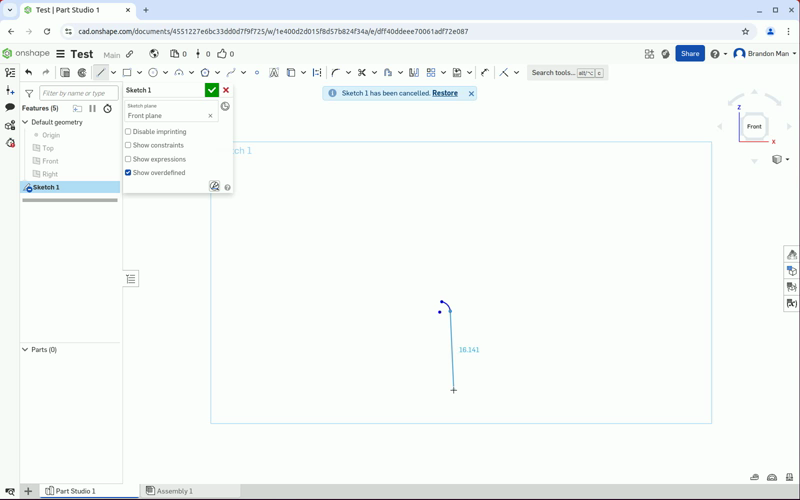
key_up(shift)
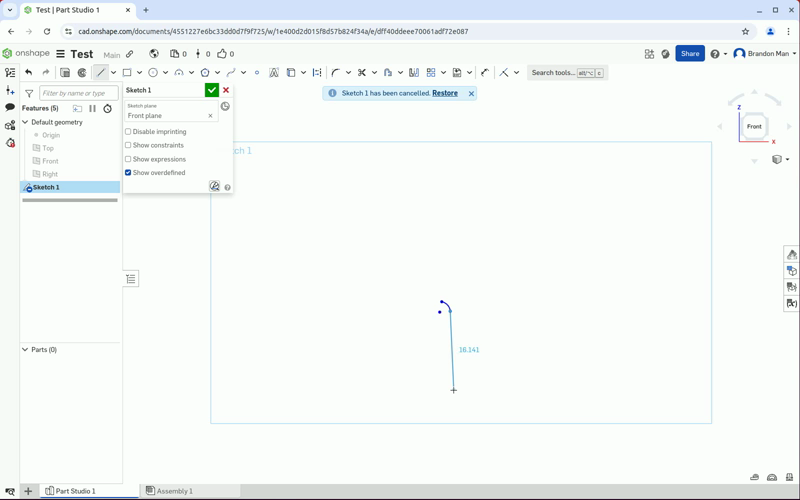
key(esc)
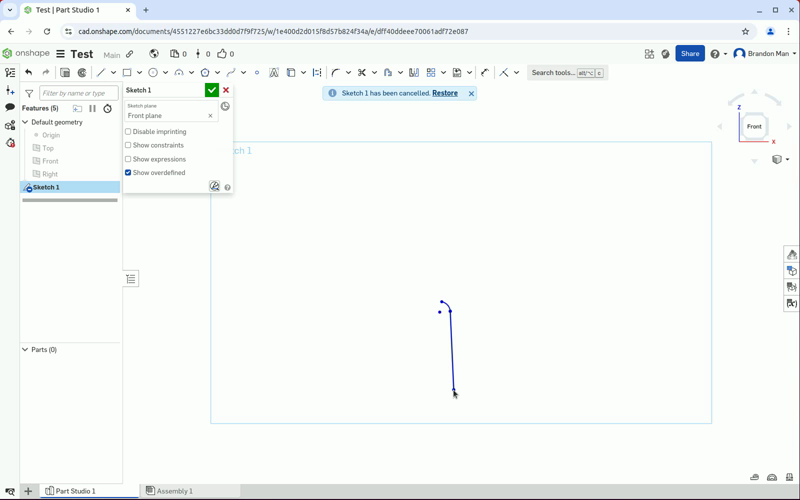
key(a)
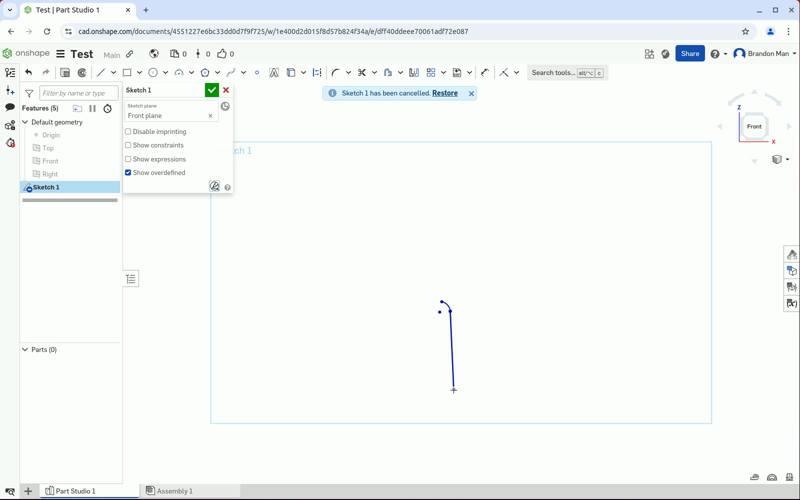
mouse_move(453, 389)
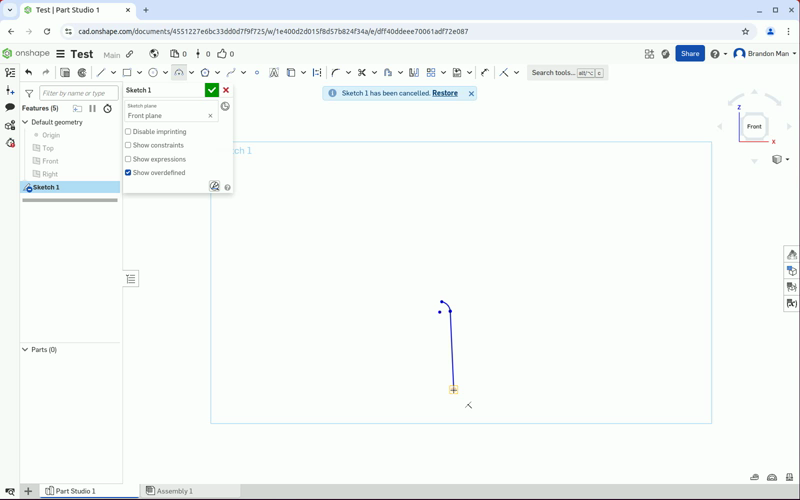
click(453, 389)
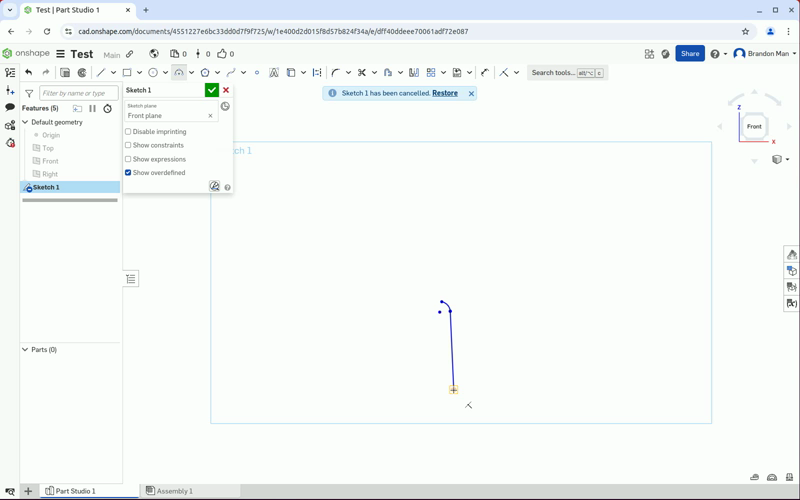
key_down(shift)
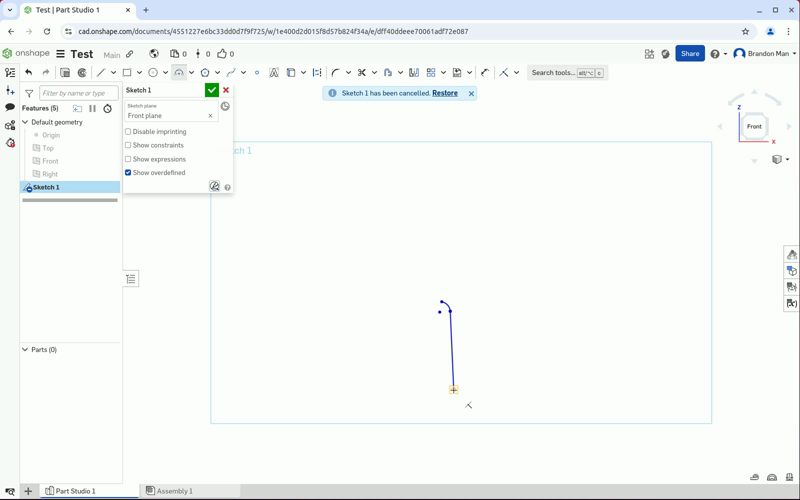
mouse_move(467, 389)
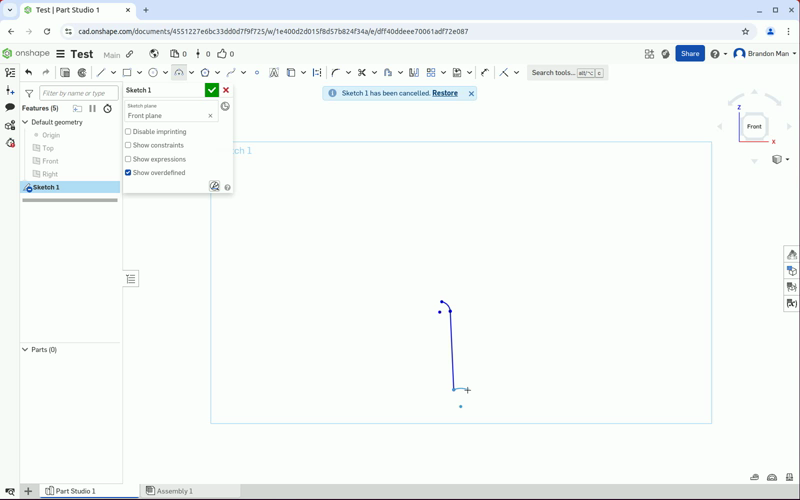
click(467, 389)
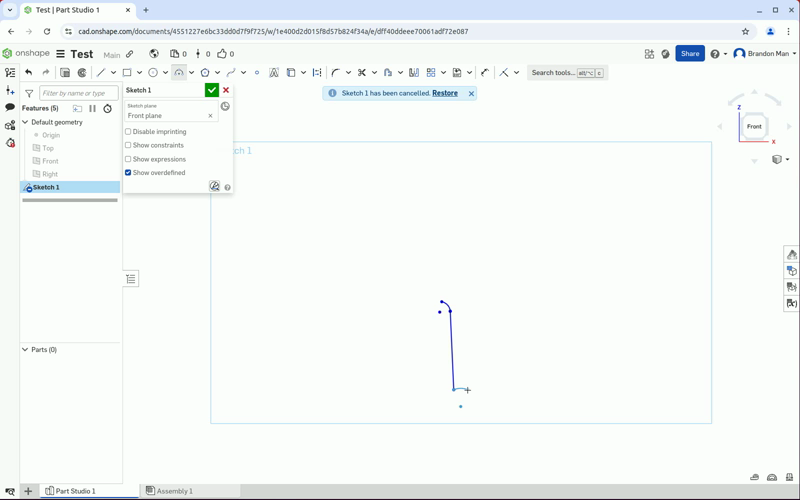
mouse_move(460, 396)
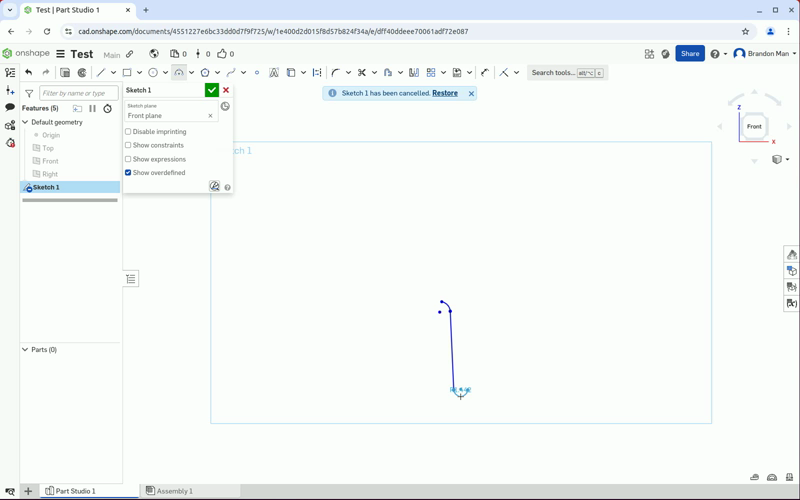
click(460, 396)
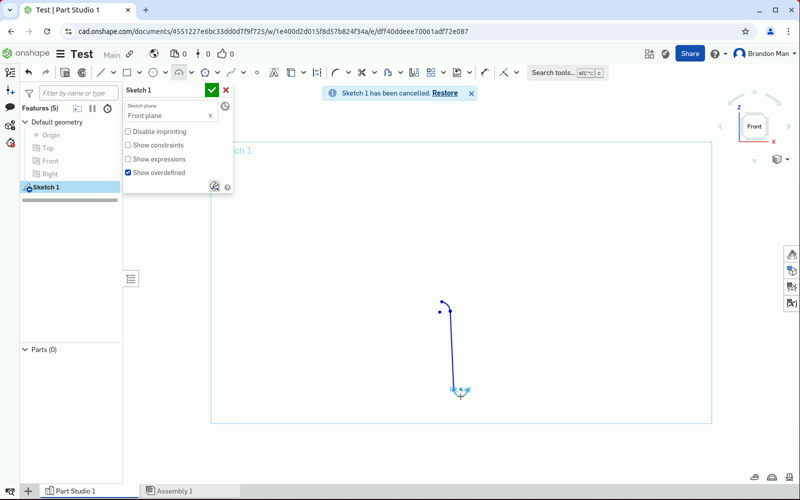
key_up(shift)
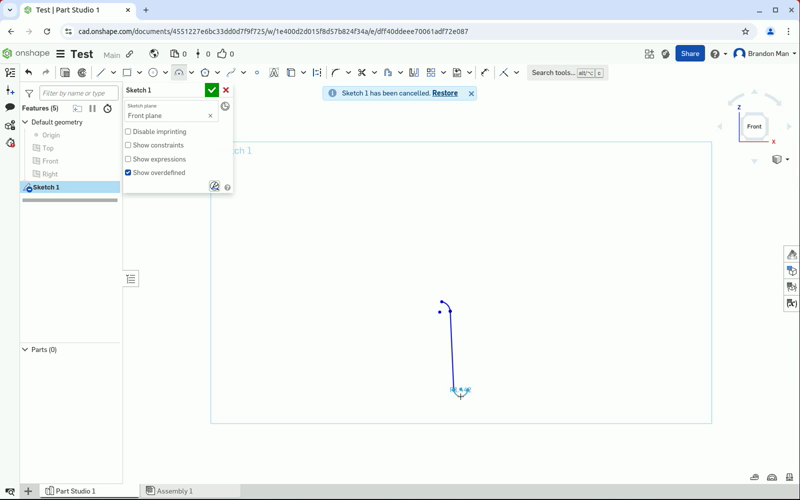
key(esc)
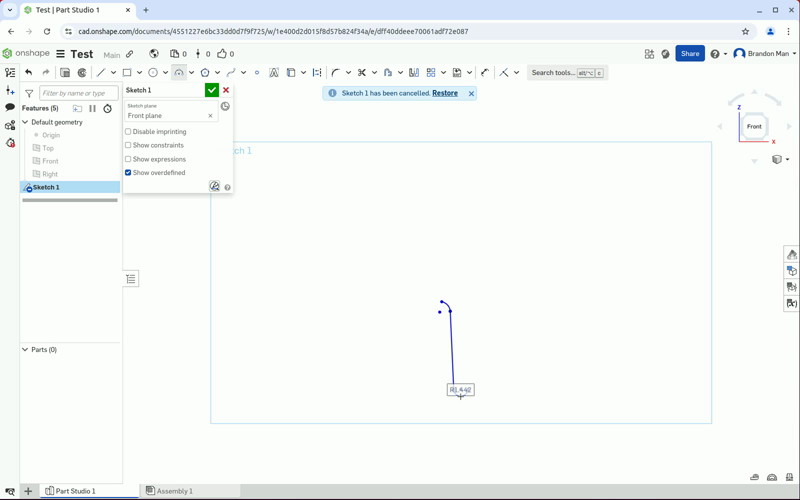
key(l)
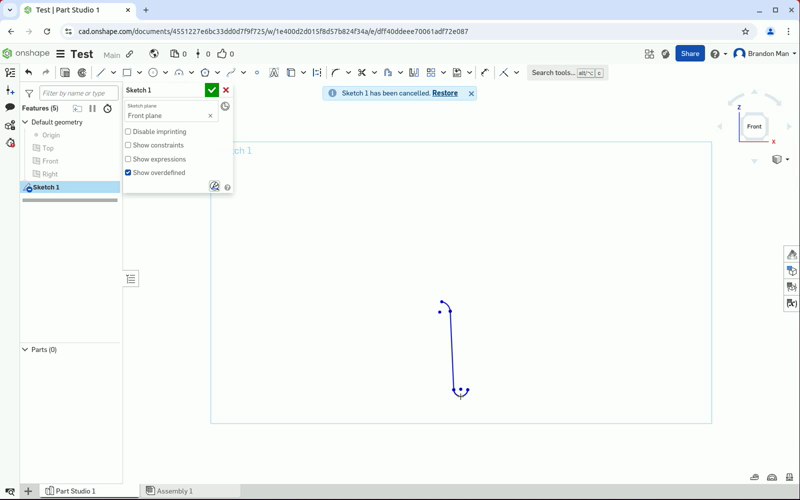
mouse_move(467, 389)
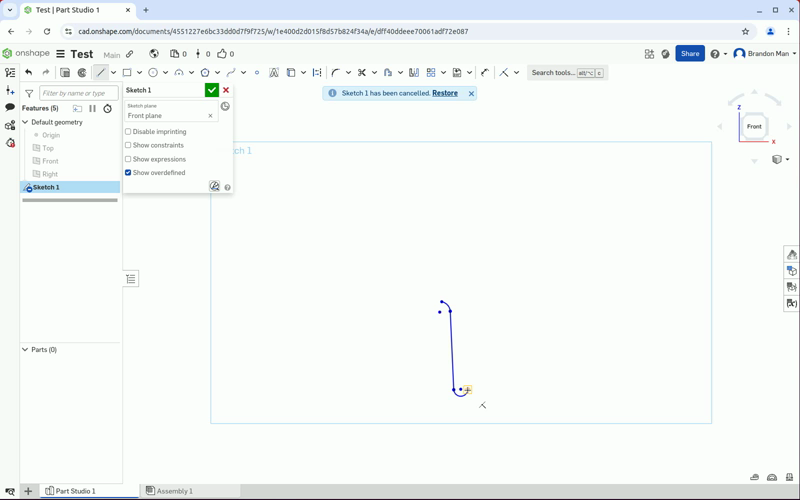
click(467, 389)
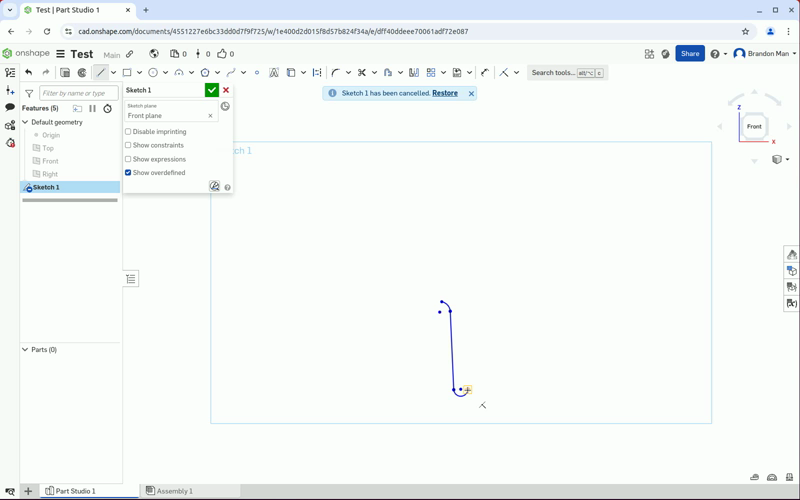
key_down(shift)
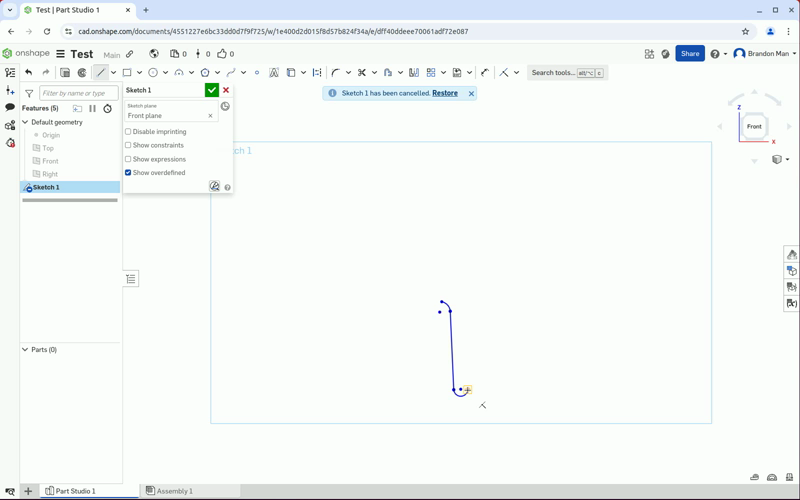
mouse_move(471, 311)
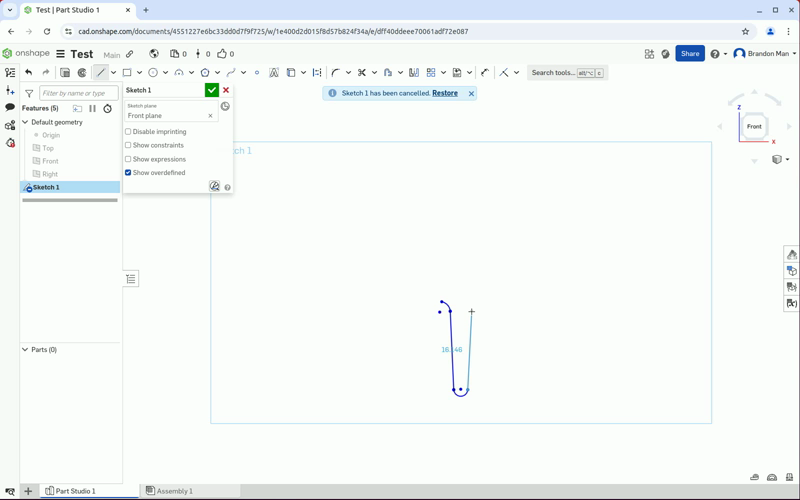
click(471, 311)
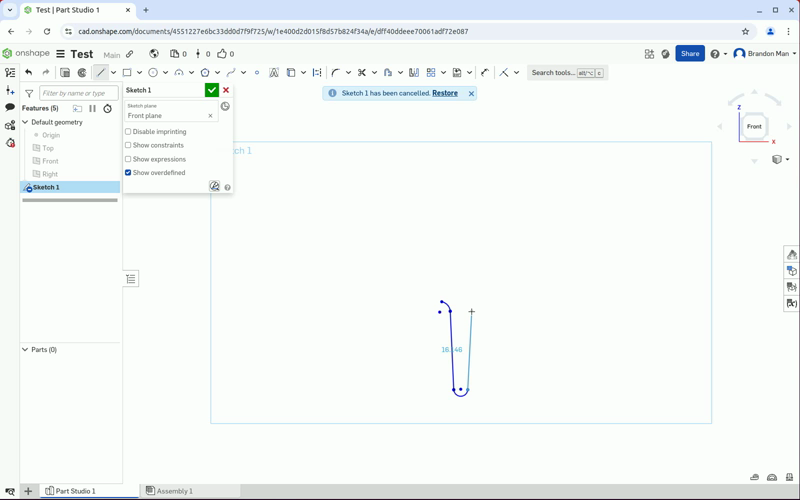
key_up(shift)
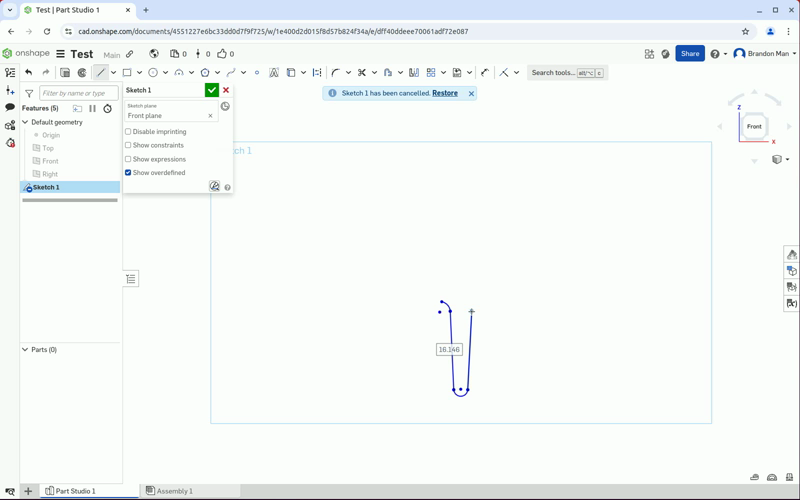
key(esc)
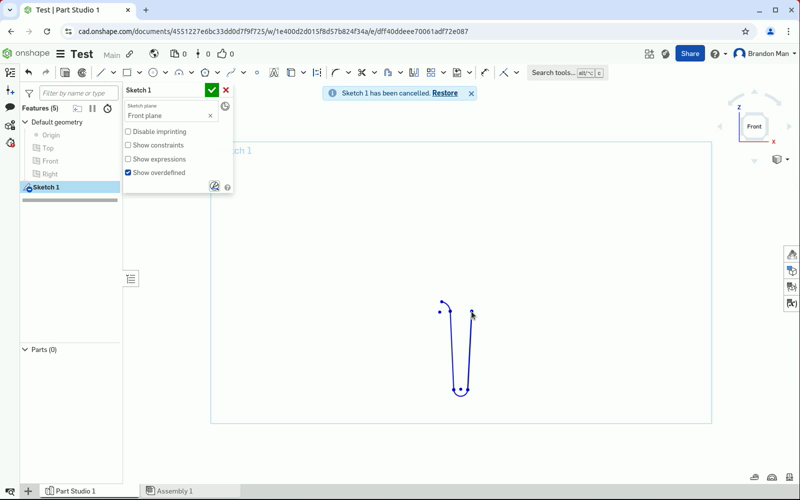
key(a)
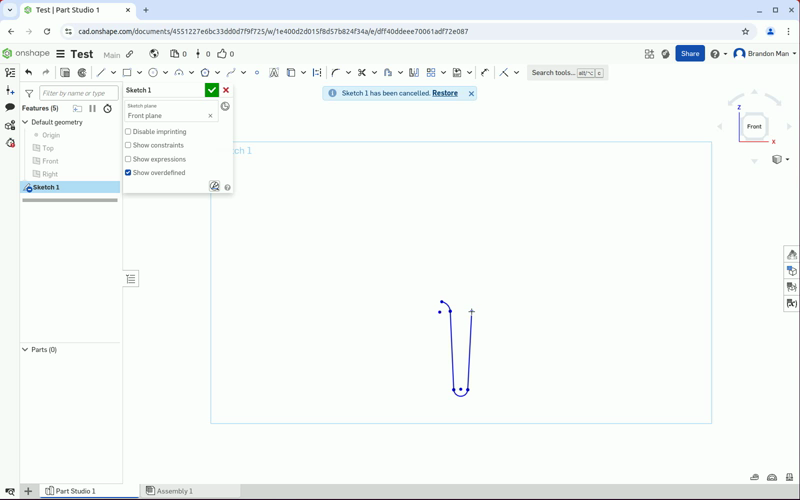
mouse_move(471, 311)
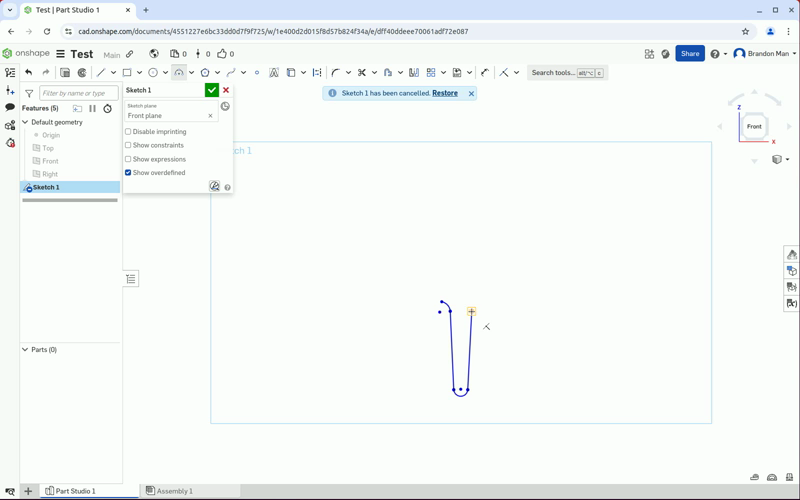
click(471, 311)
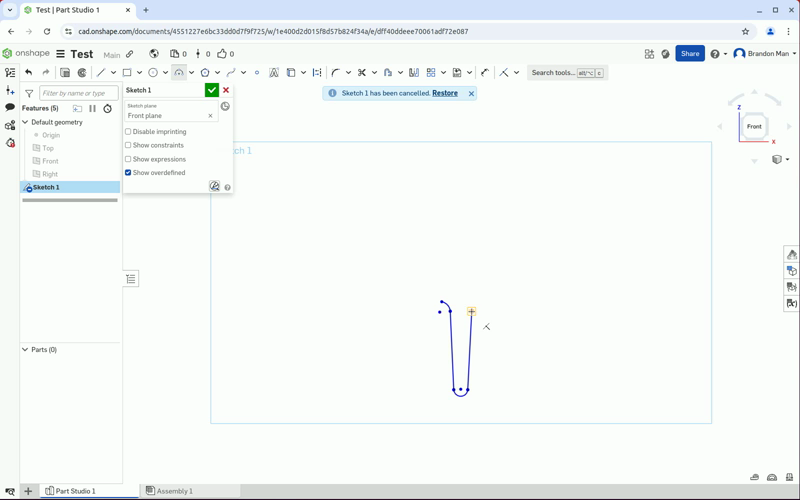
key_down(shift)
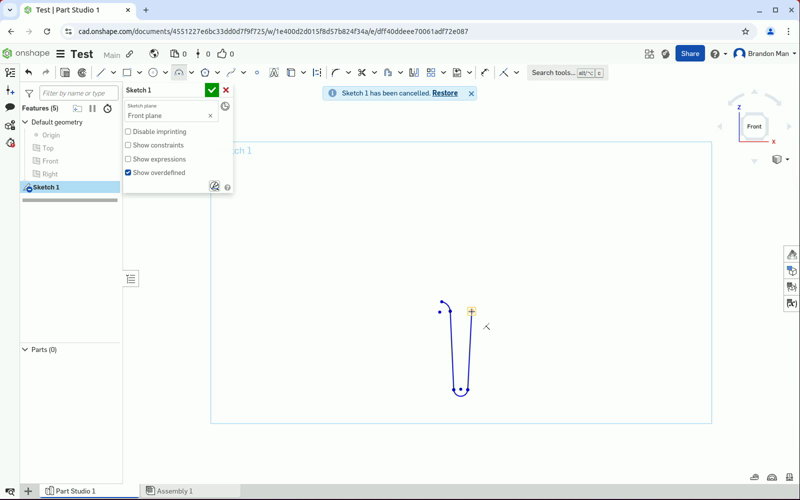
mouse_move(479, 301)
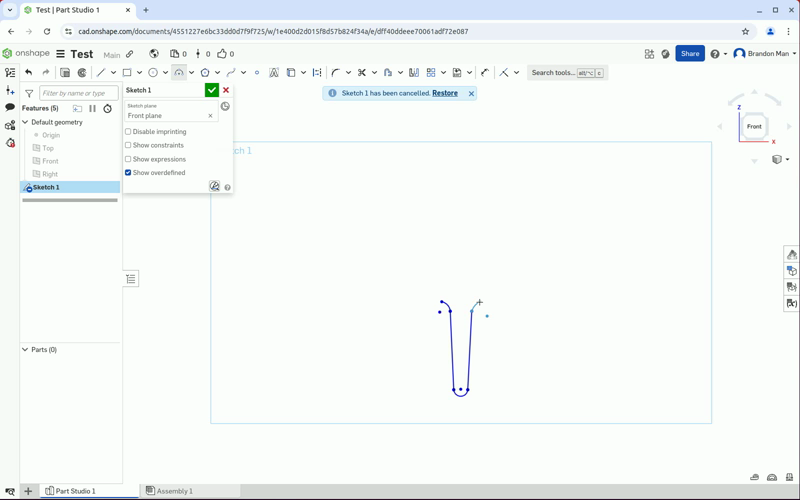
click(479, 301)
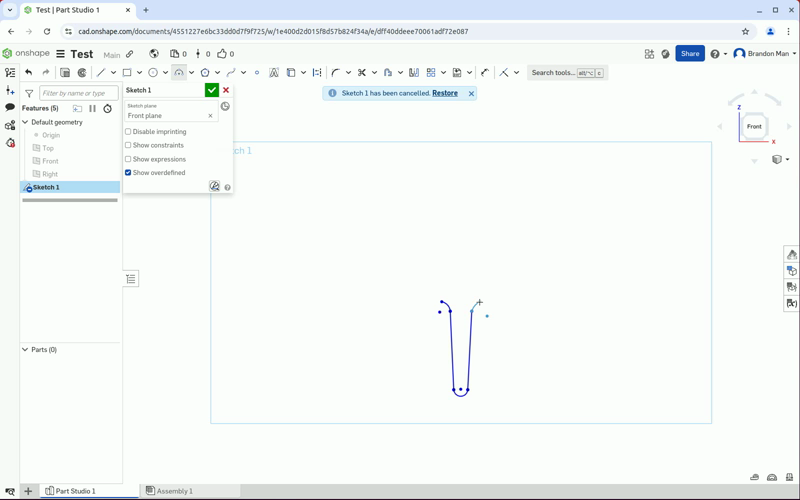
mouse_move(474, 305)
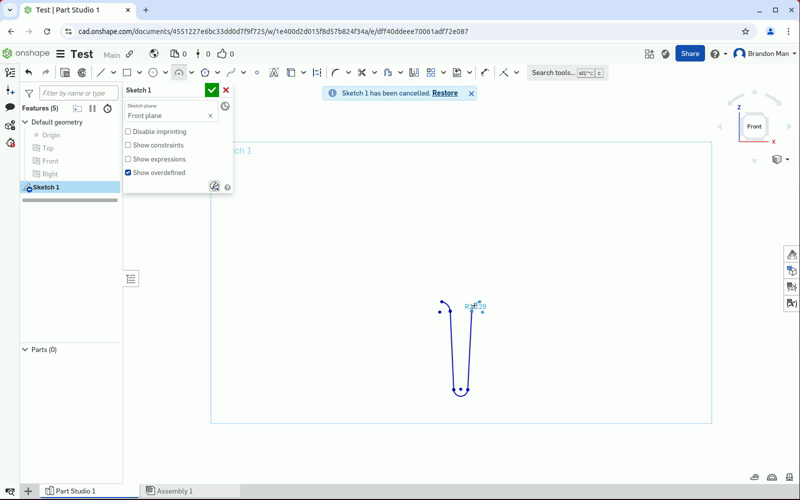
click(474, 305)
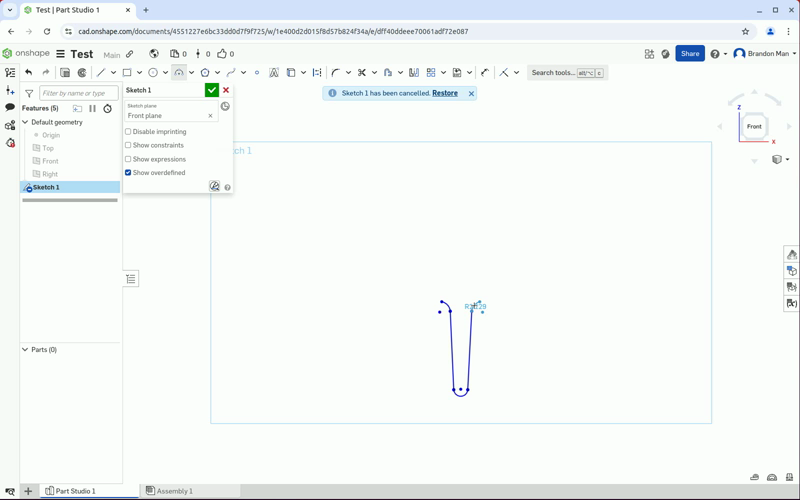
key_up(shift)
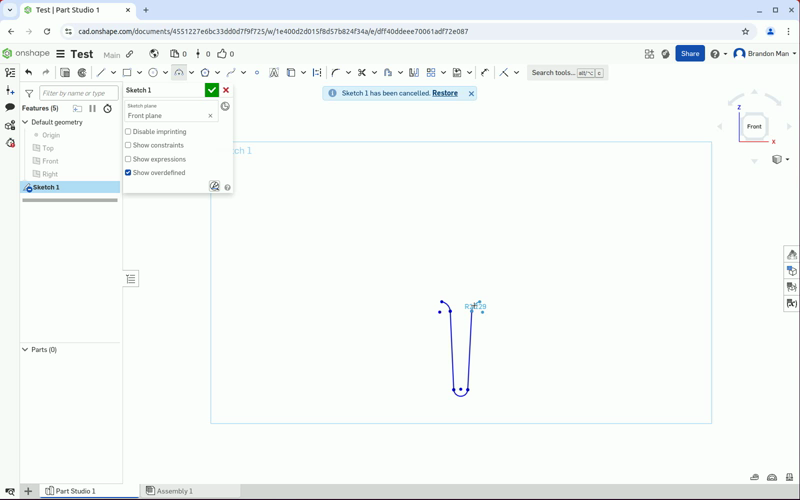
mouse_move(479, 301)
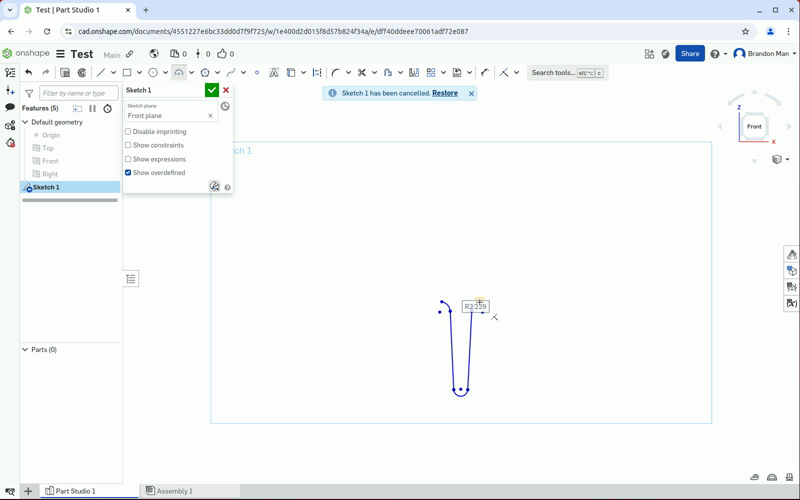
click(479, 301)
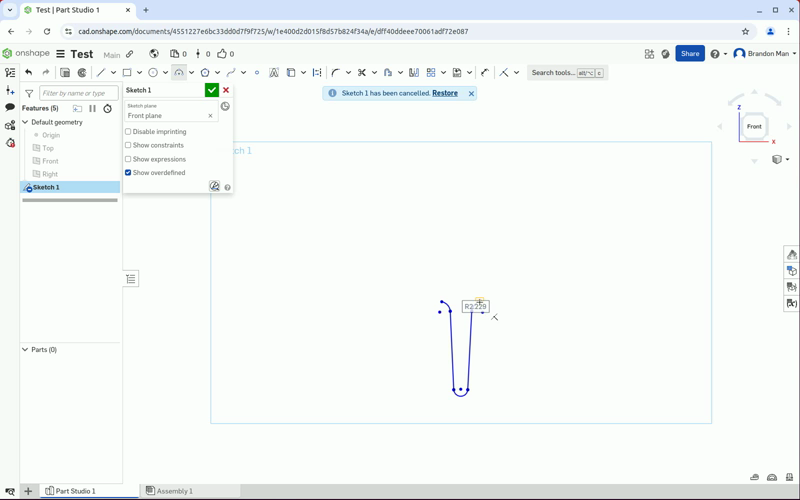
mouse_move(441, 301)
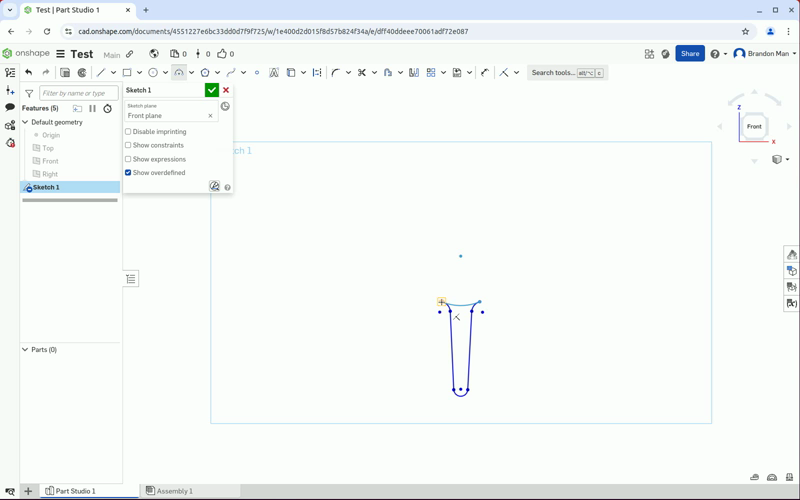
click(441, 301)
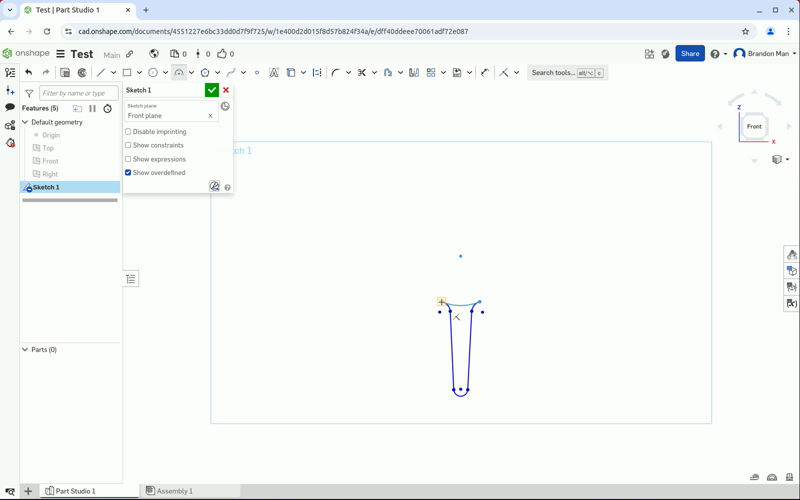
key_down(shift)
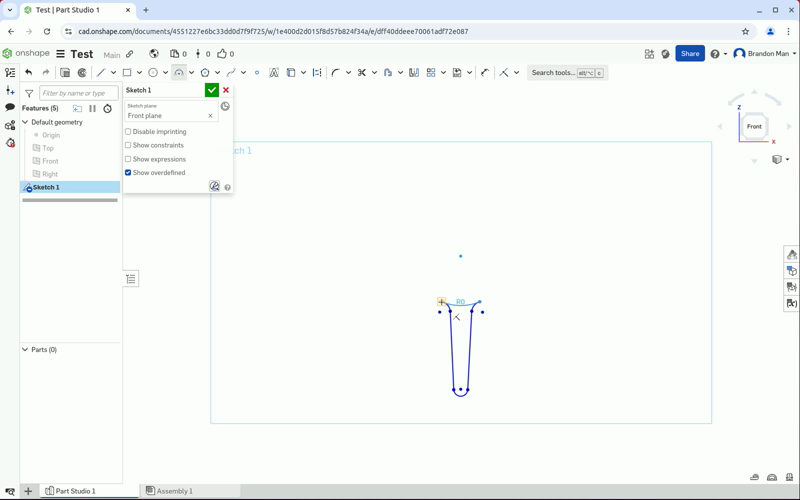
mouse_move(460, 255)
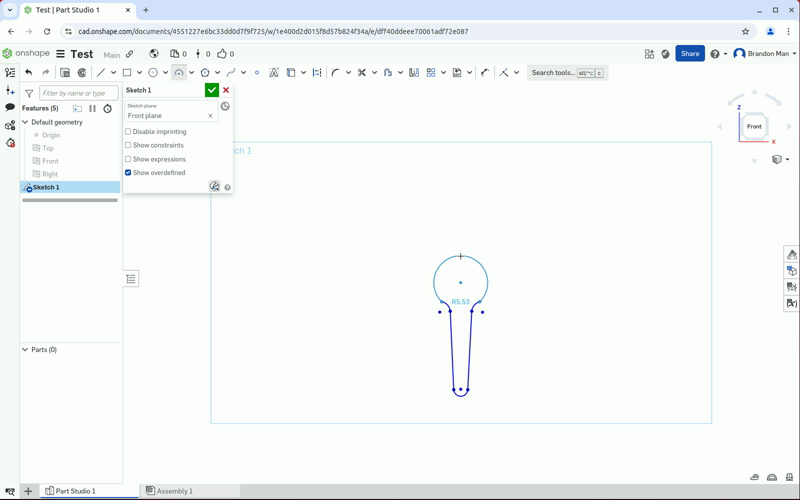
click(460, 255)
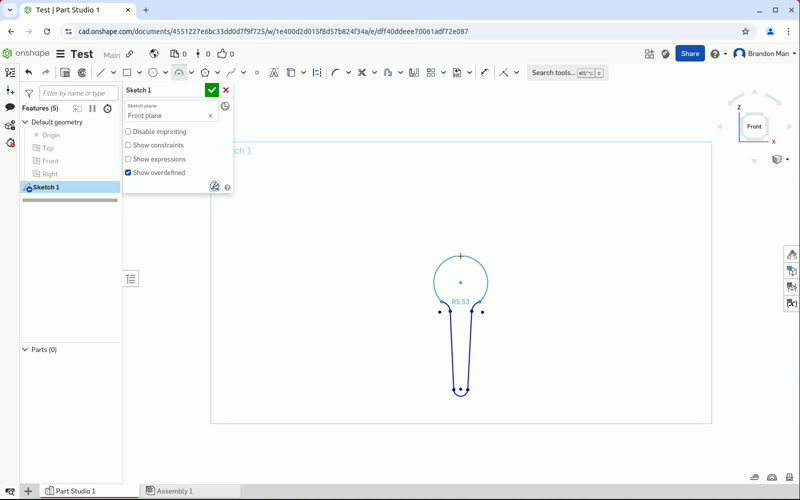
key_up(shift)
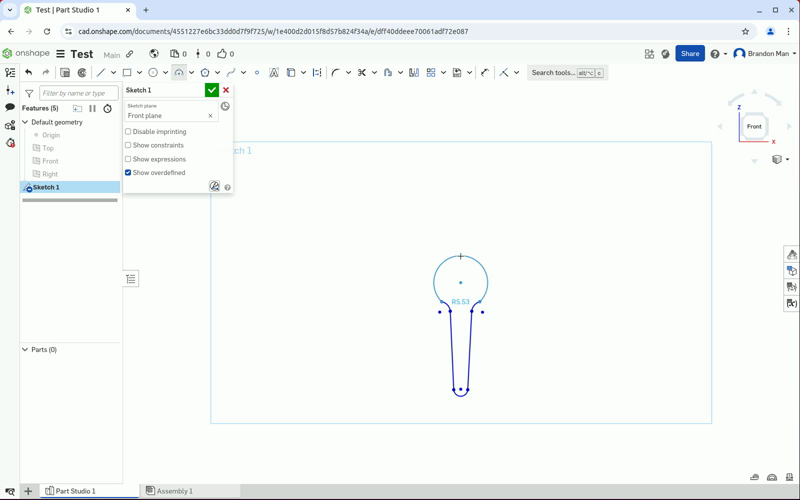
key(esc)
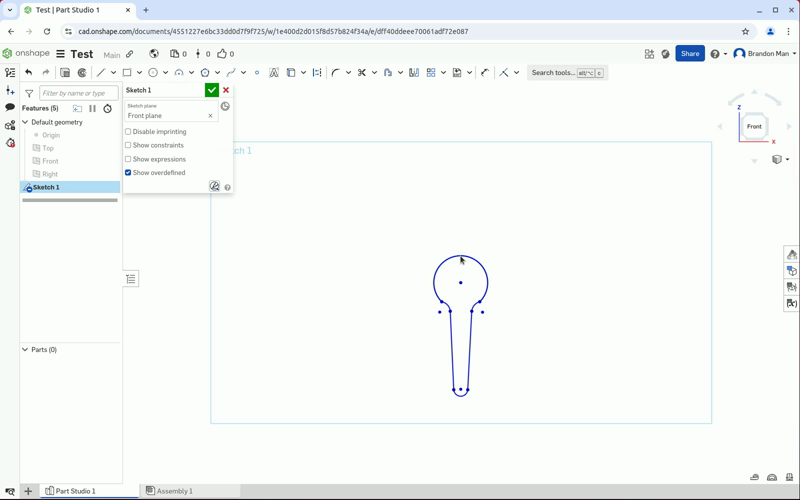
mouse_move(455, 332)
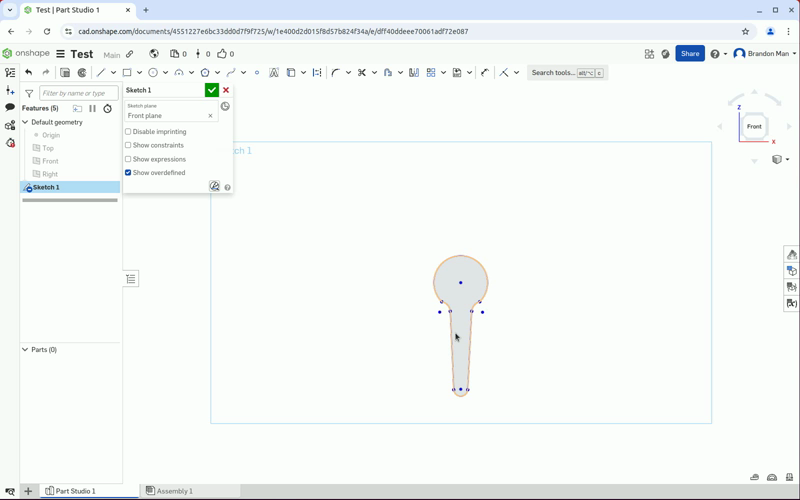
click(455, 332)
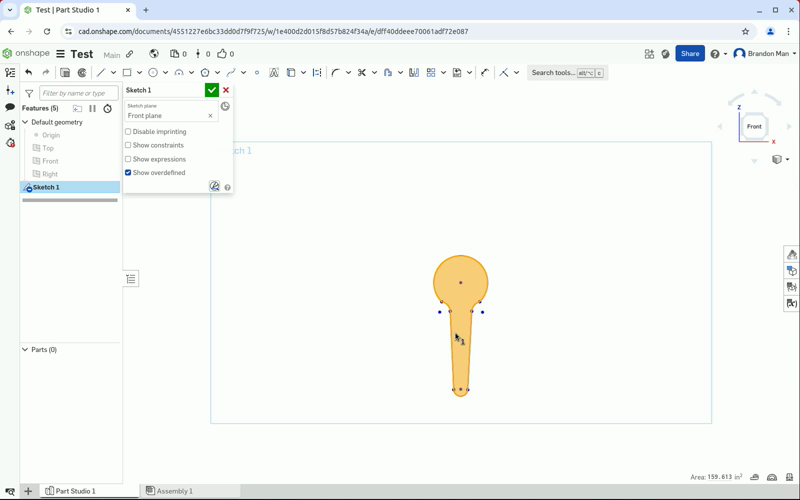
mouse_move(73, 352)
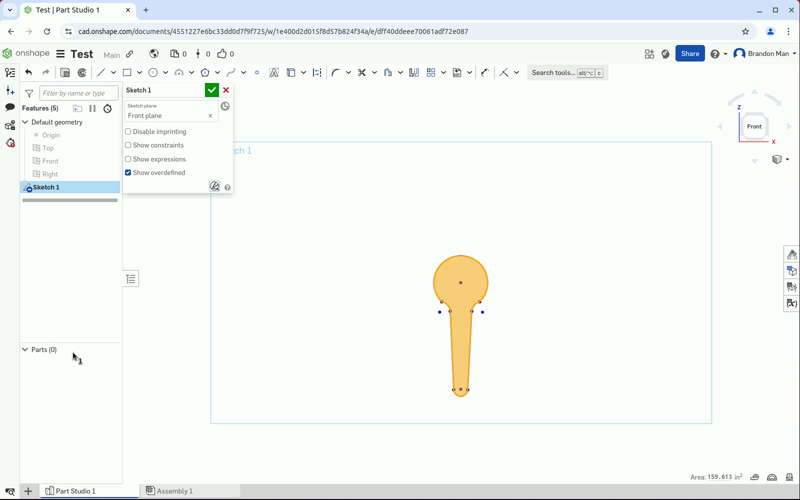
key(shift+y)
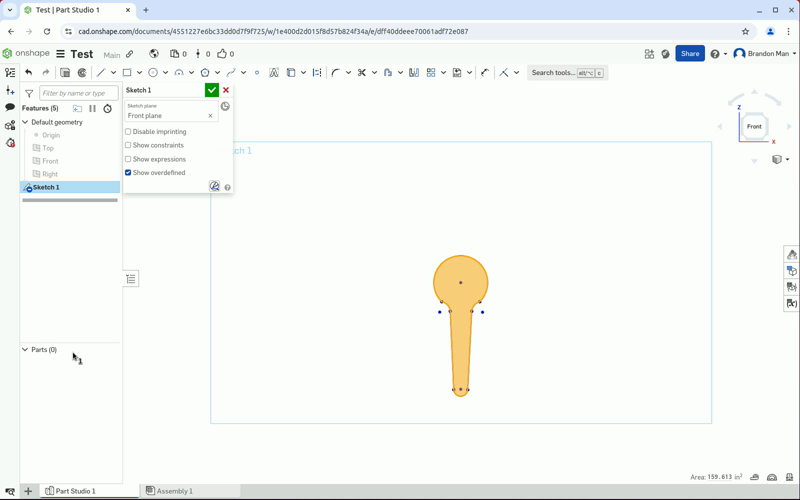
key(shift+e)
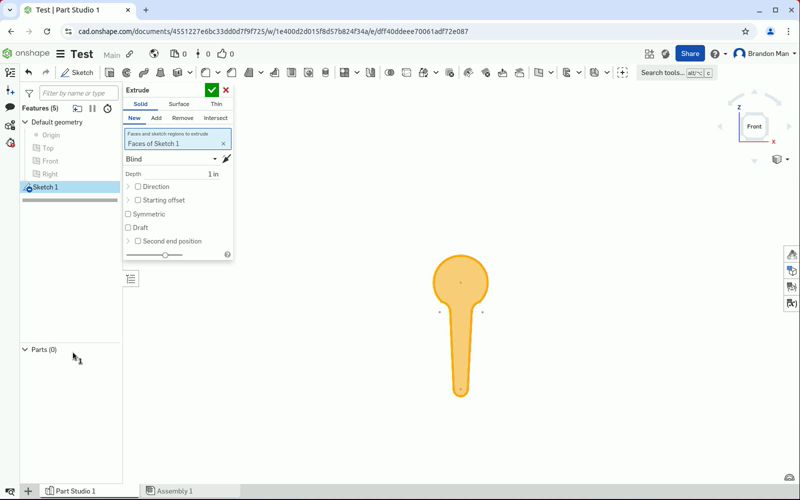
mouse_move(143, 106)
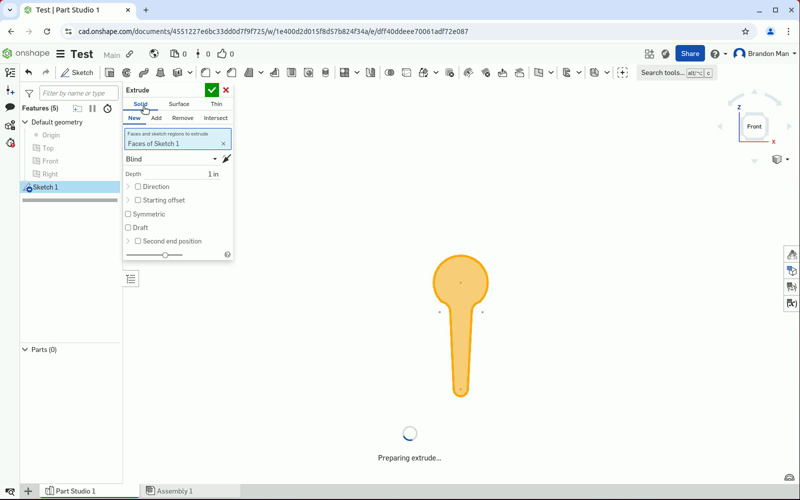
click(143, 106)
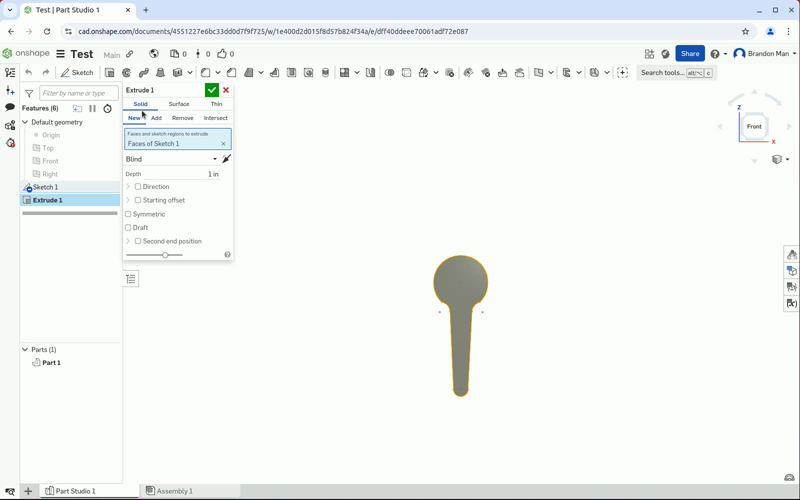
mouse_move(137, 120)
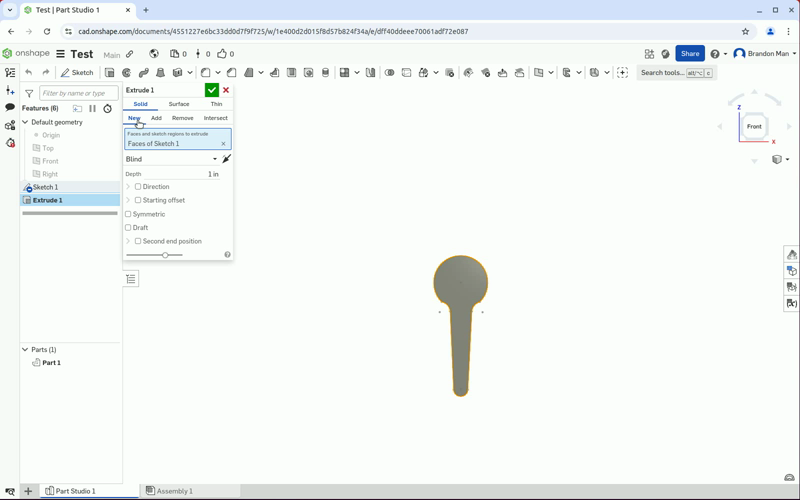
click(137, 120)
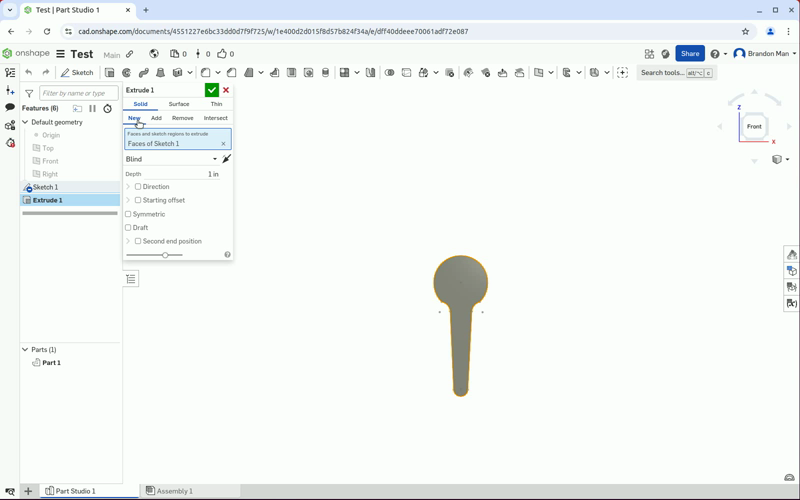
key(tab, 4)
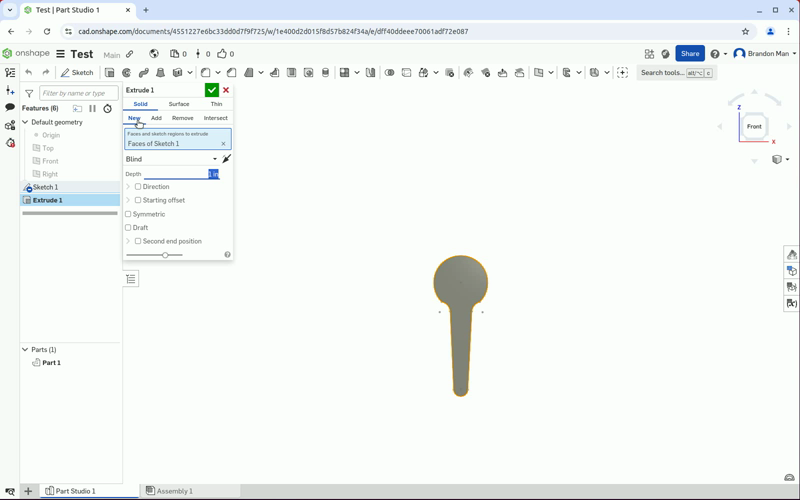
text(0.241)
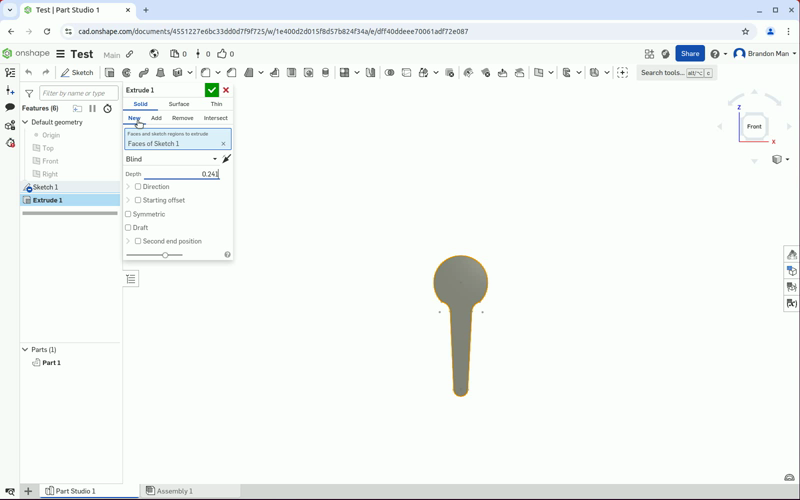
key(enter)
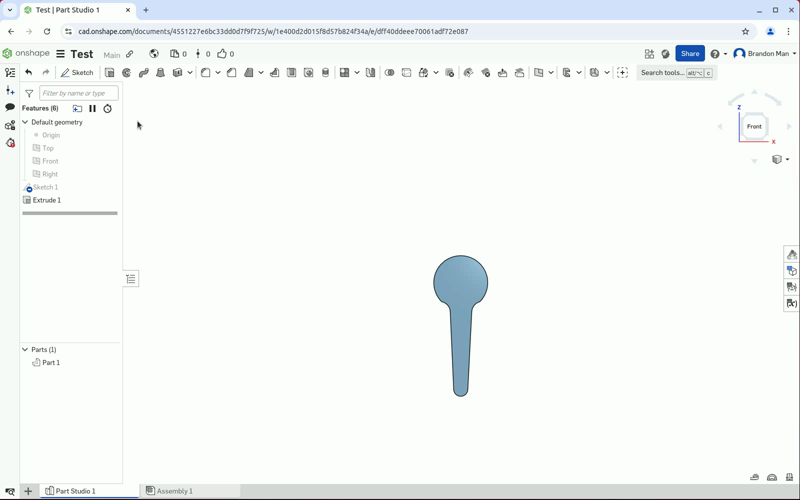
key(shift+h)
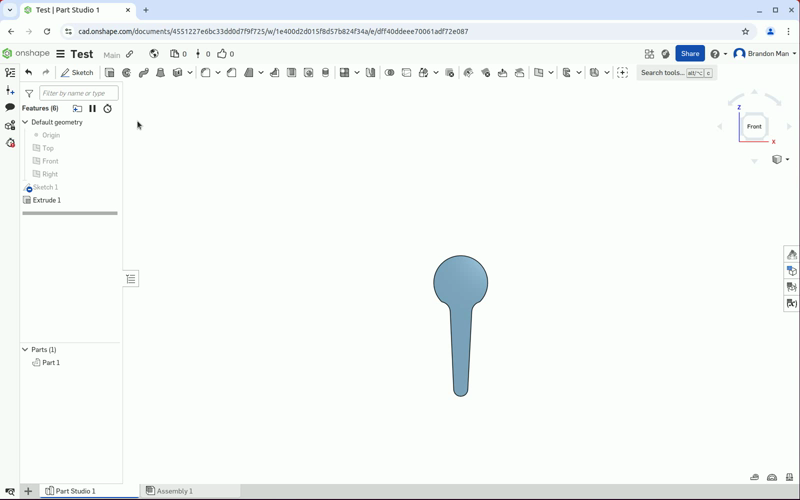
key(shift+h)
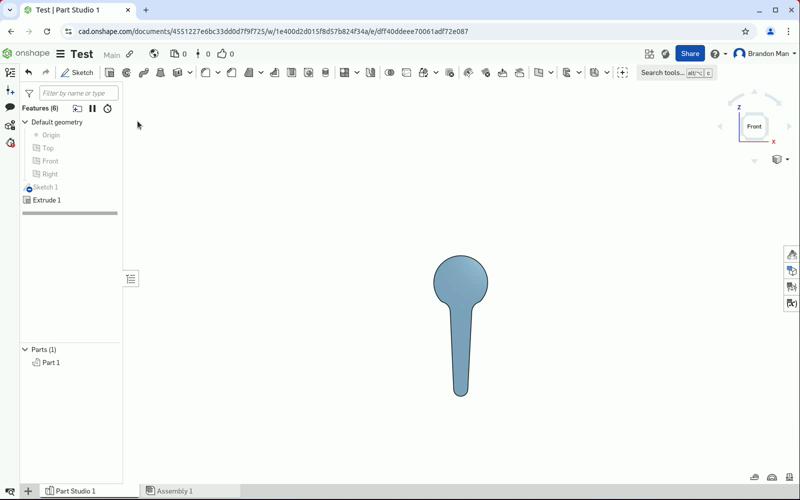
mouse_move(73, 189)
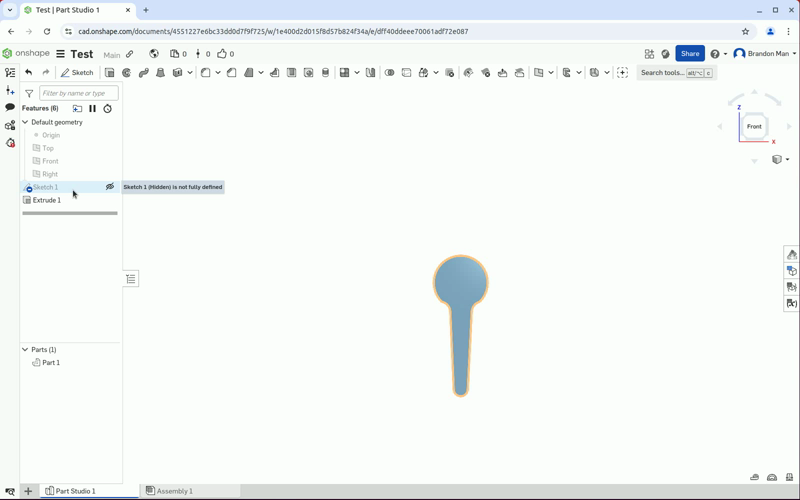
click(73, 189)
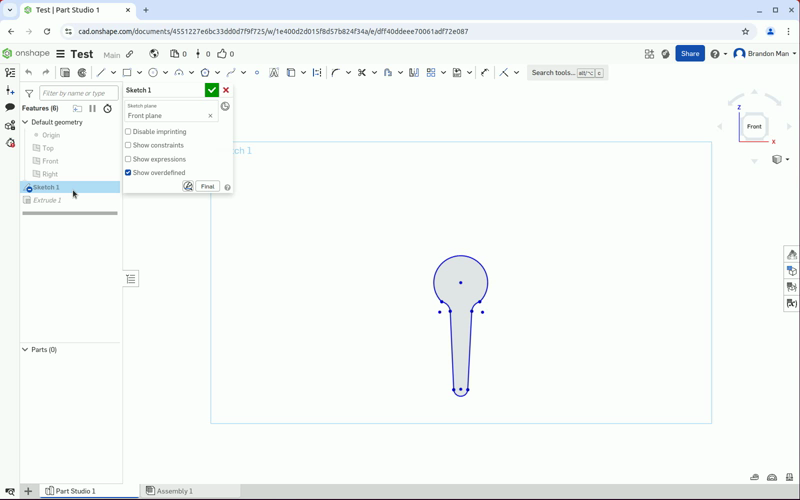
mouse_move(229, 92)
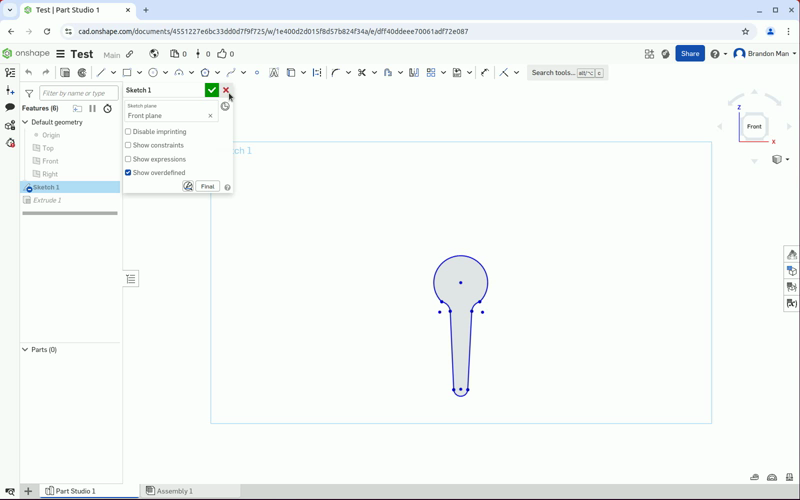
click(229, 92)
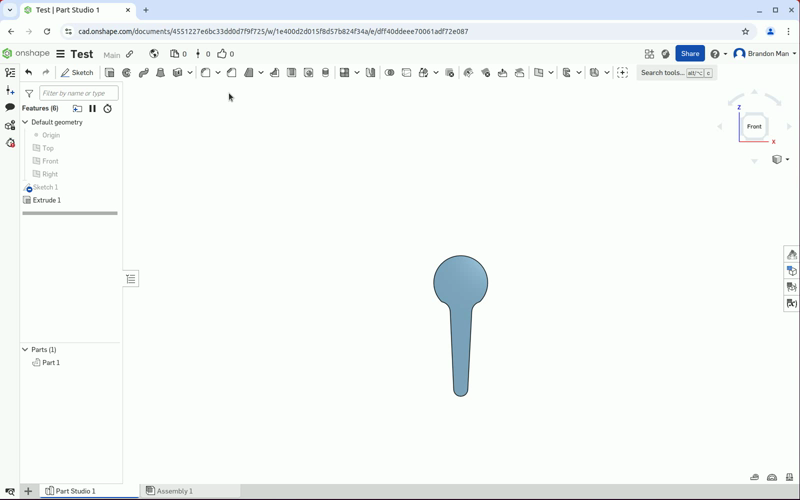
mouse_move(541, 75)
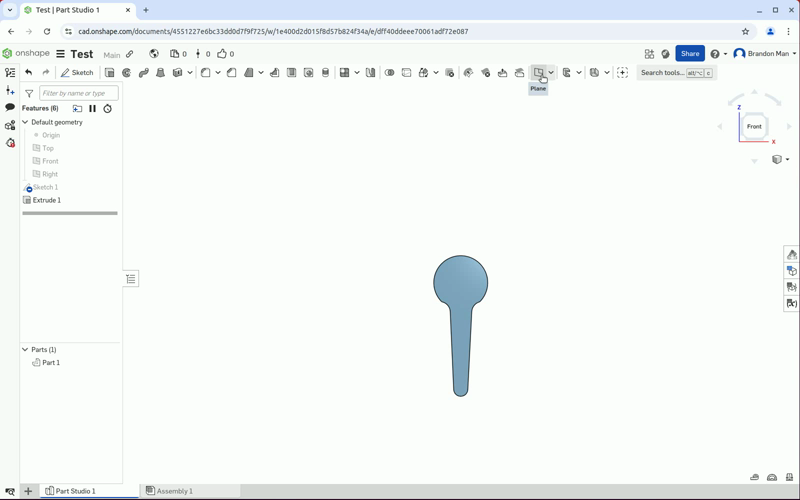
click(541, 75)
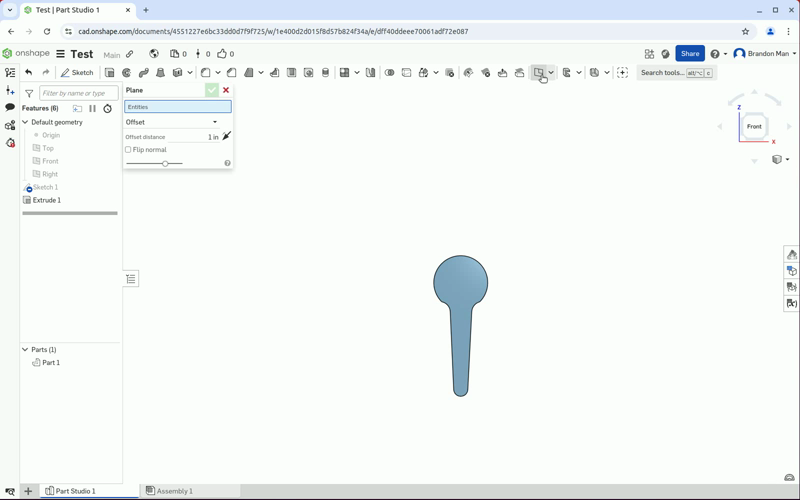
mouse_move(73, 163)
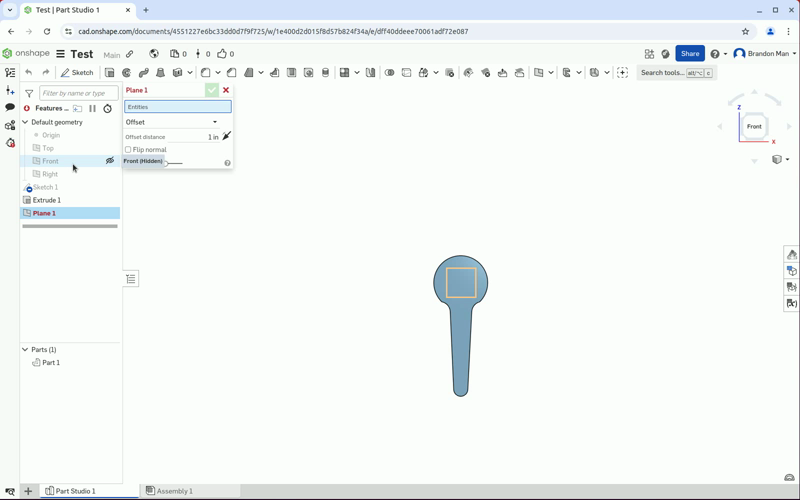
click(73, 163)
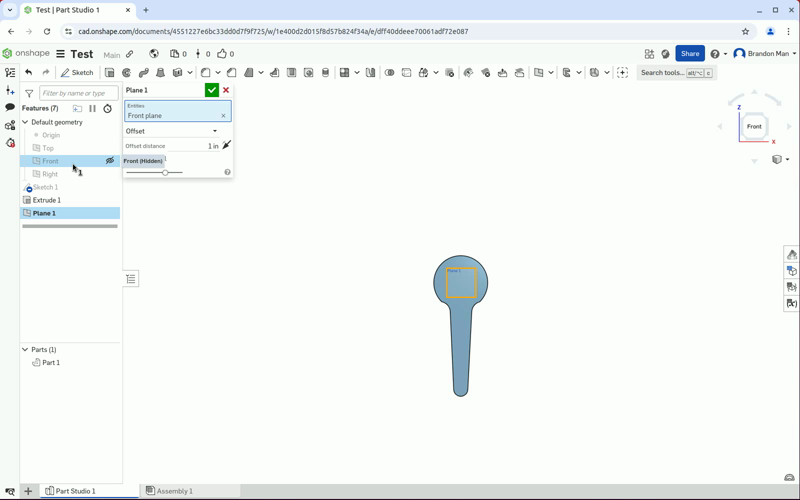
key(tab, 2)
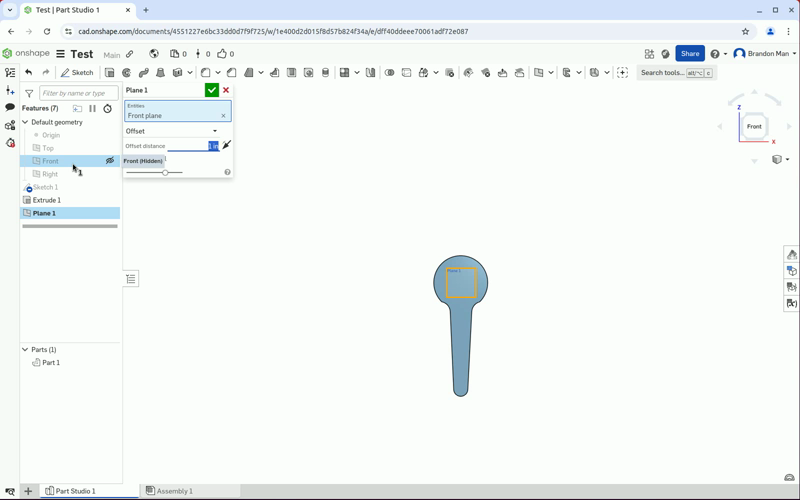
text(0.246)
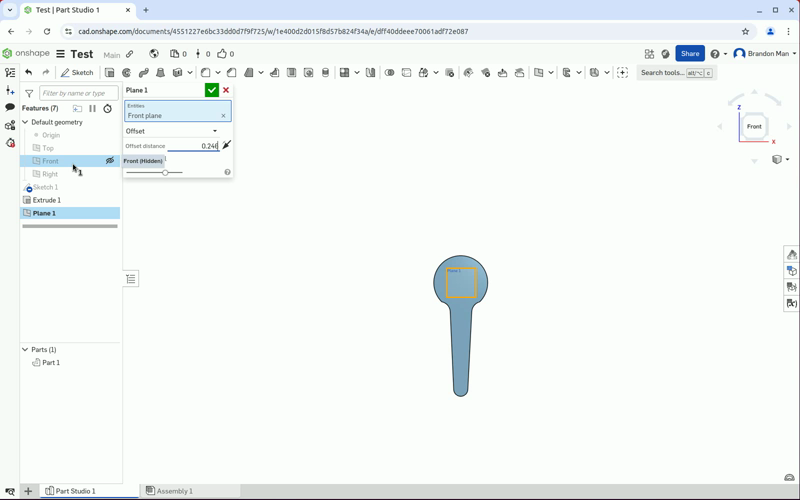
key(enter, 2)
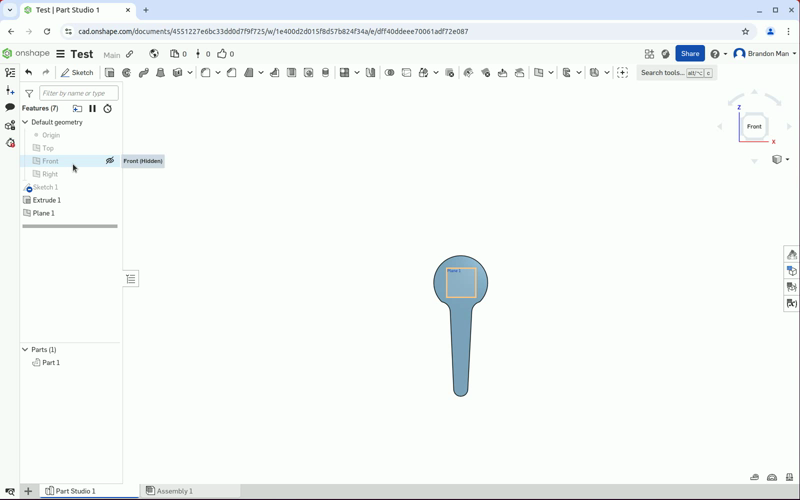
key(shift+s)
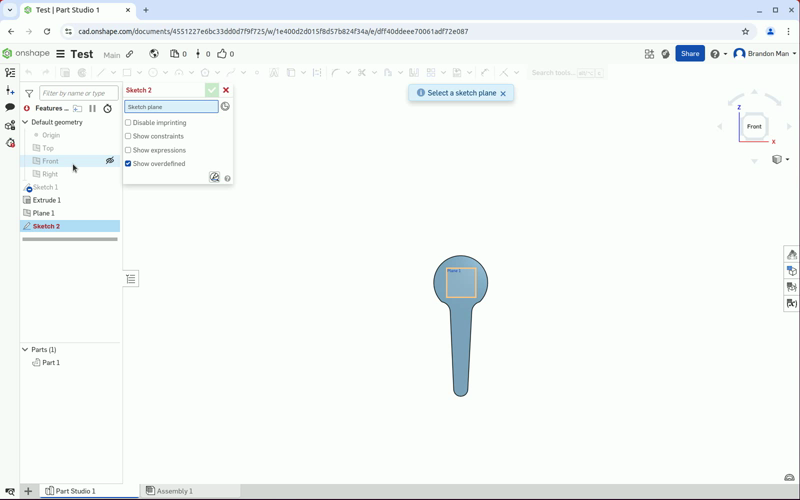
mouse_move(73, 215)
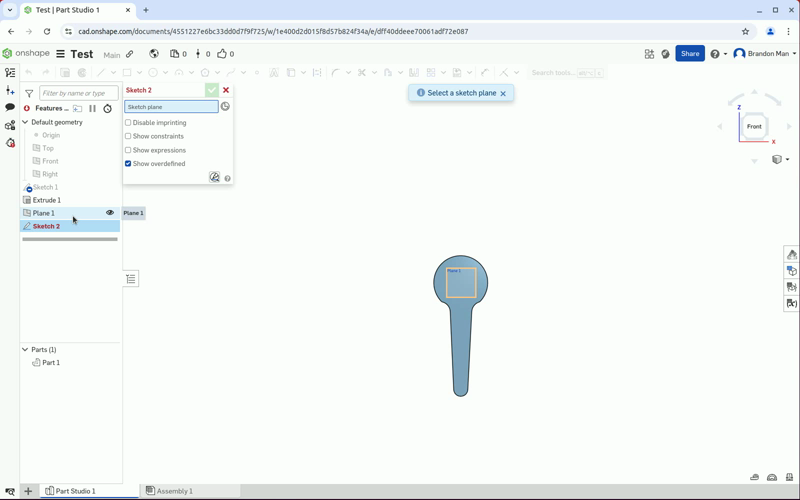
click(73, 215)
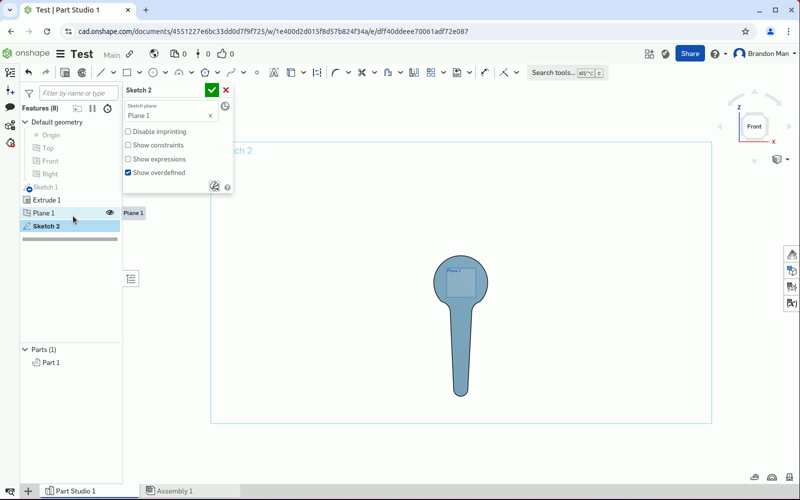
mouse_move(73, 352)
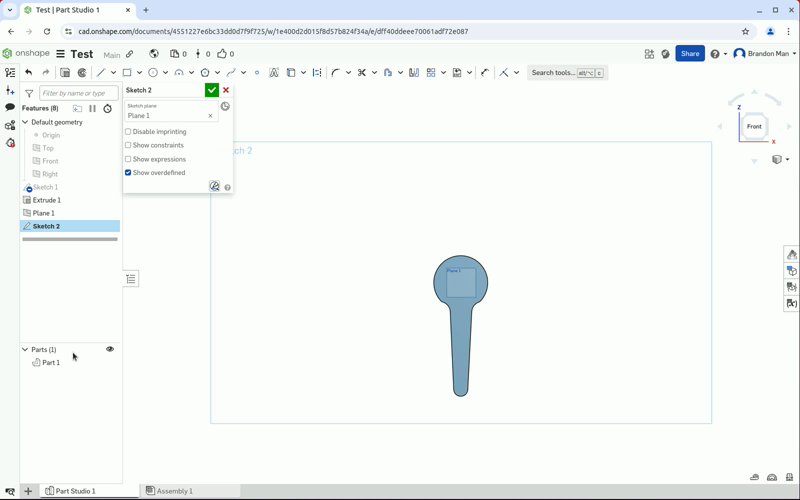
key(y)
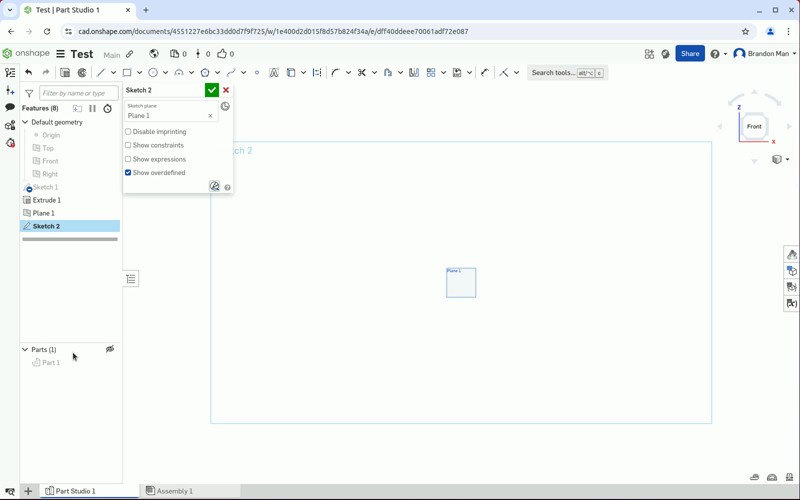
key(l)
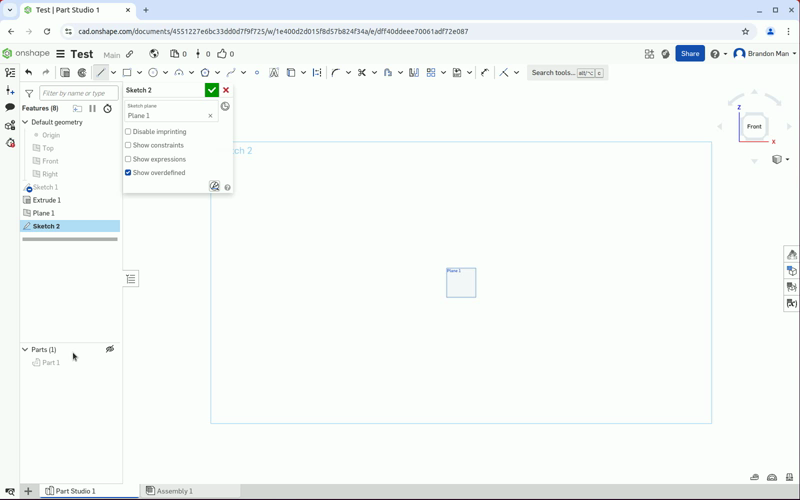
key_down(shift)
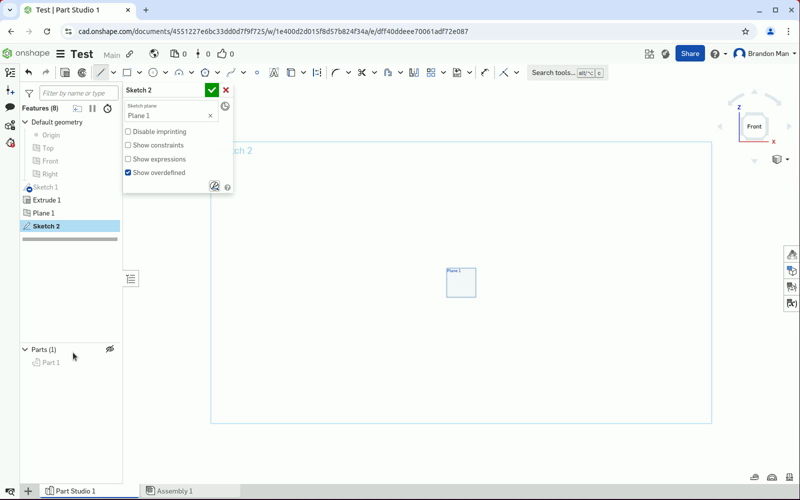
mouse_move(443, 292)
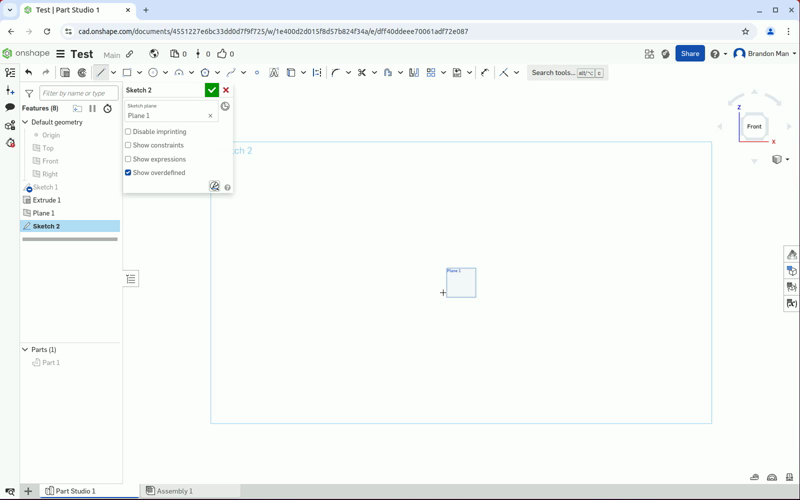
click(443, 292)
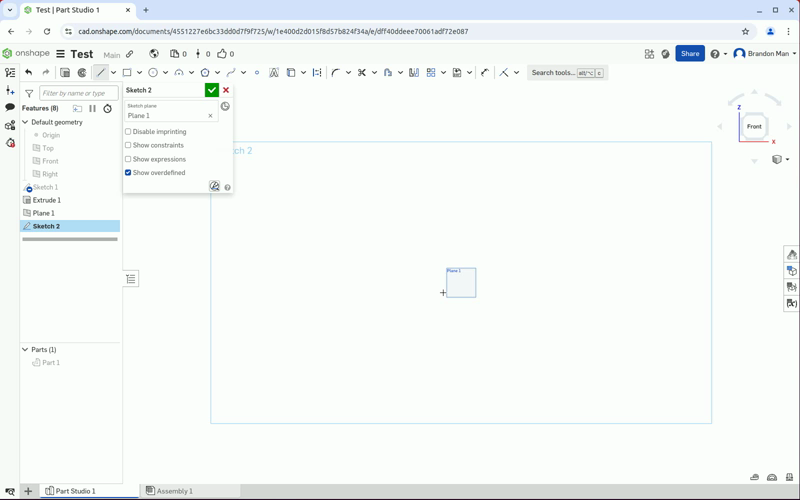
key_up(shift)
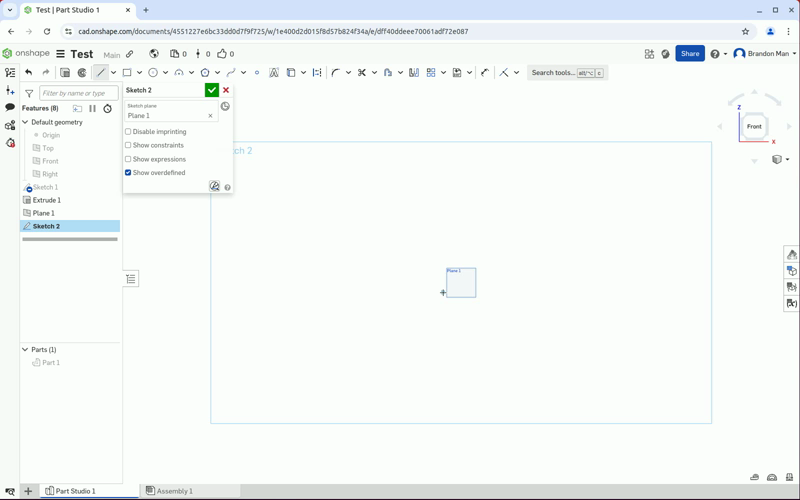
key_down(shift)
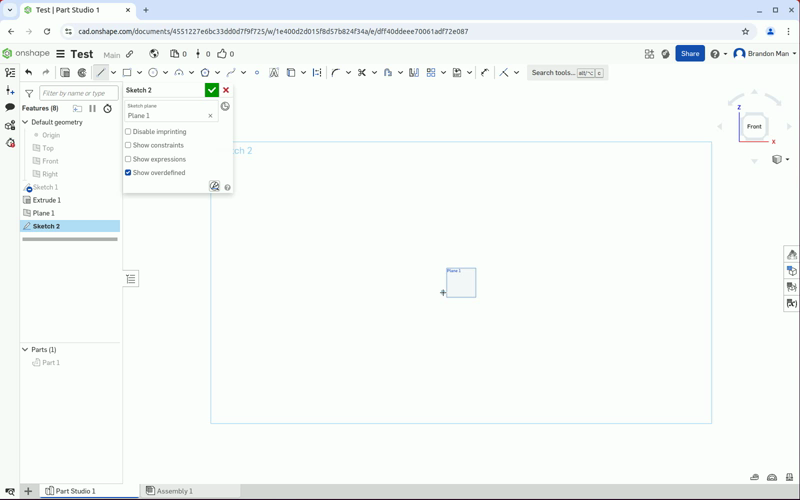
mouse_move(473, 292)
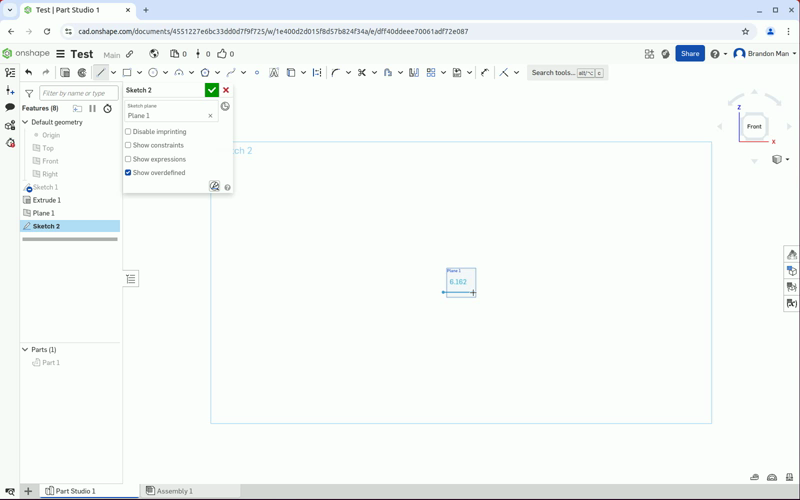
mouse_move(460, 302)
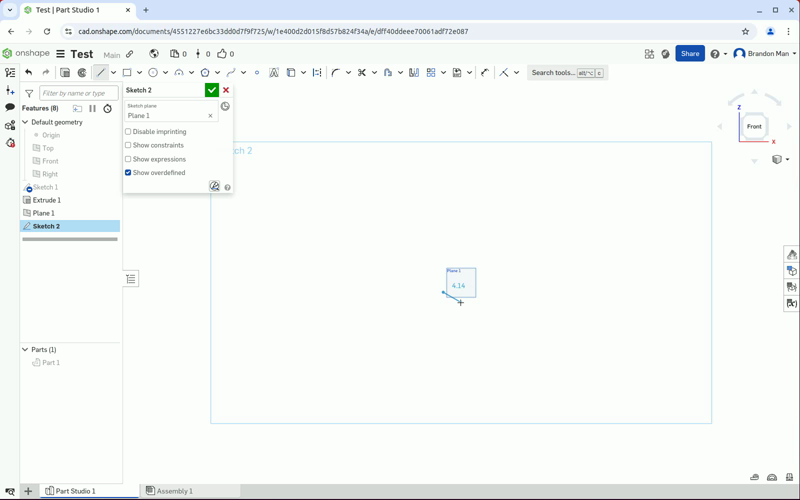
click(460, 302)
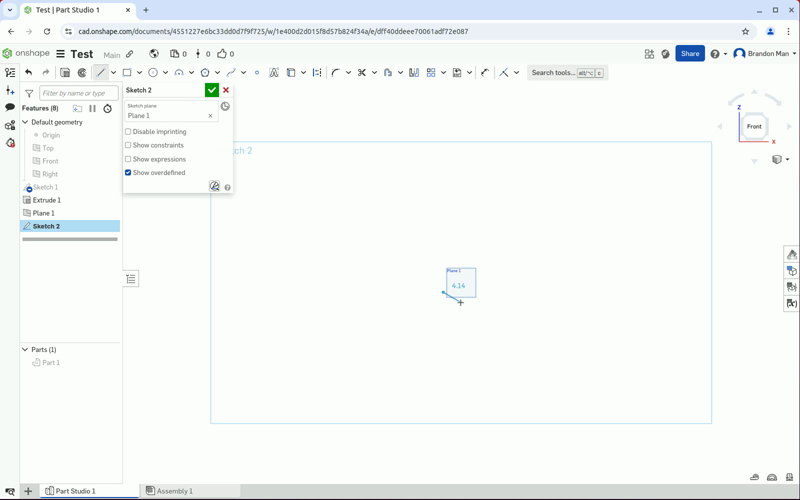
key_up(shift)
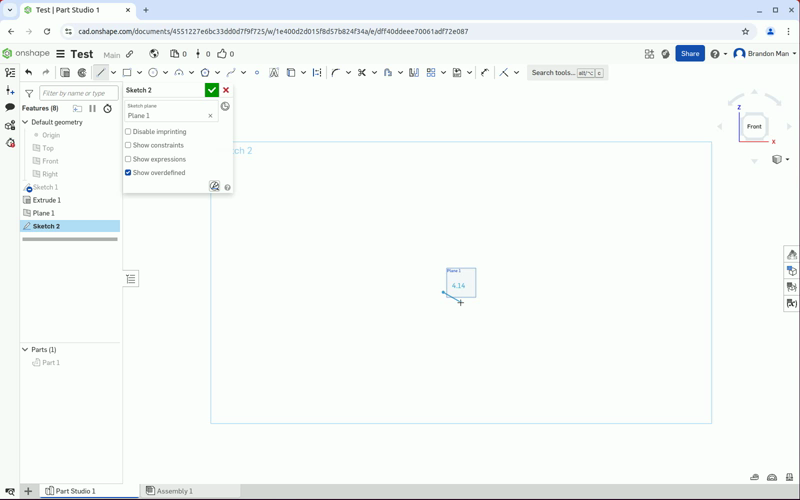
key_down(shift)
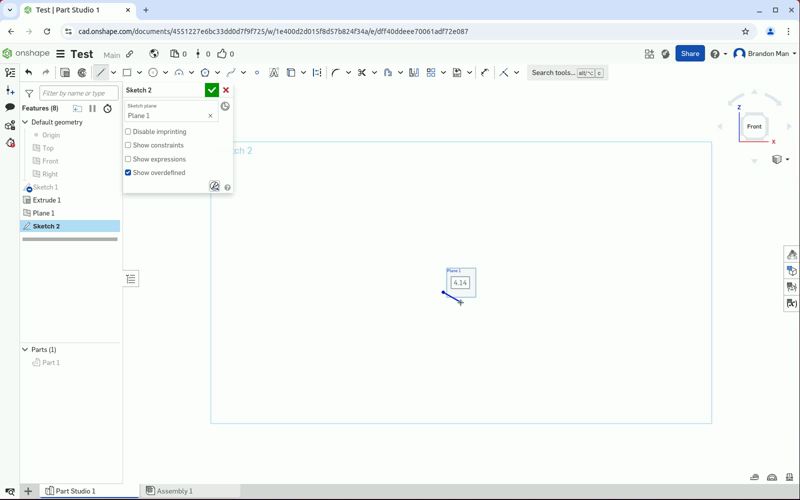
mouse_move(490, 302)
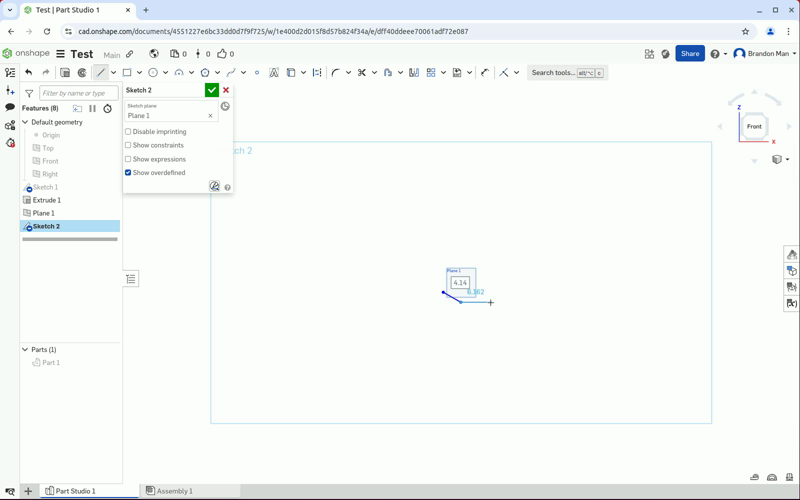
mouse_move(477, 292)
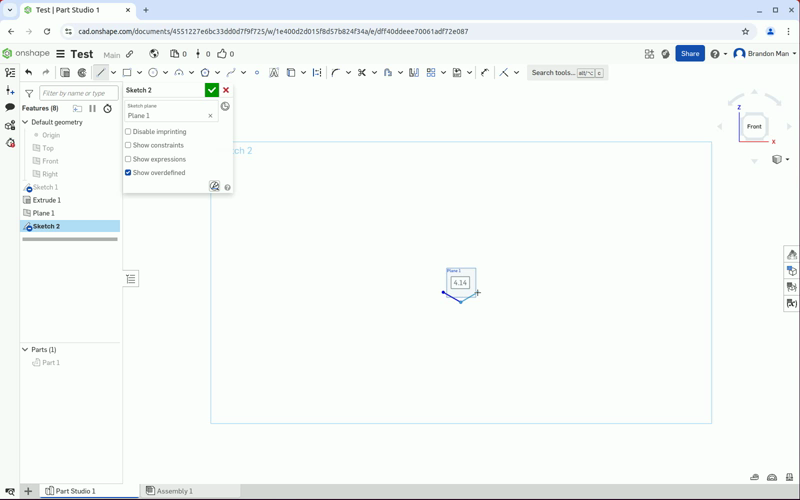
click(477, 292)
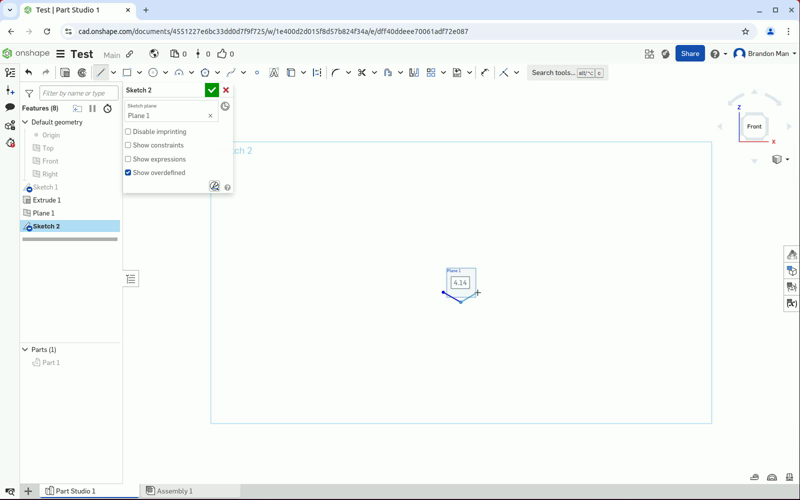
key_up(shift)
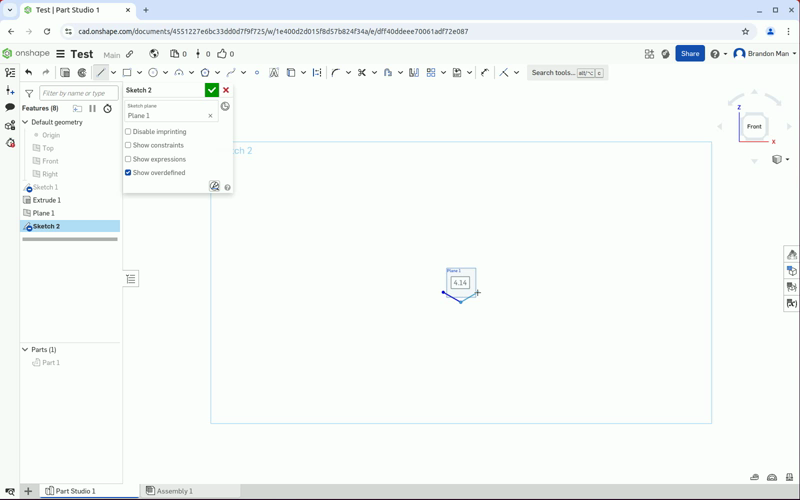
key_down(shift)
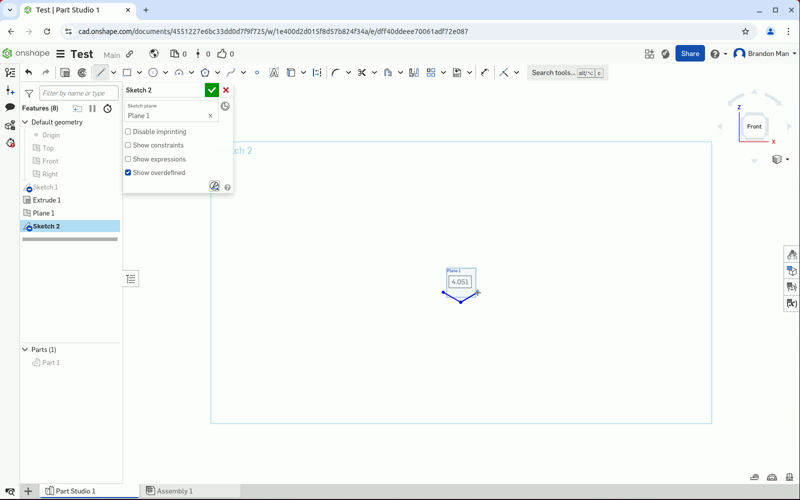
mouse_move(507, 292)
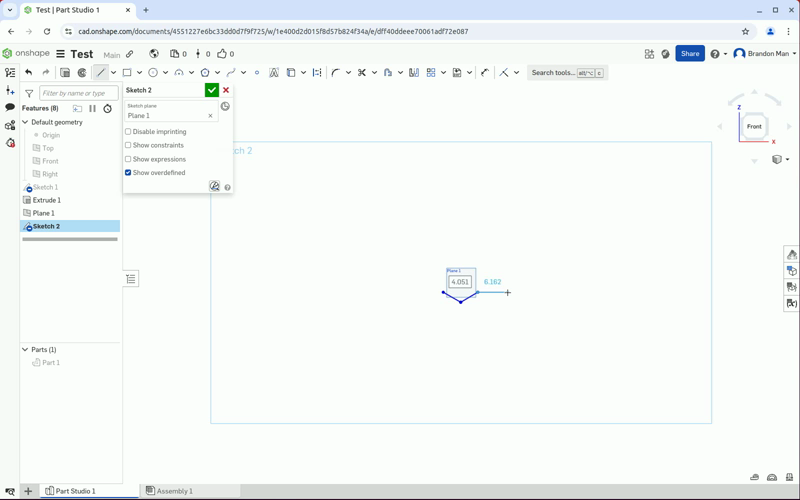
mouse_move(477, 272)
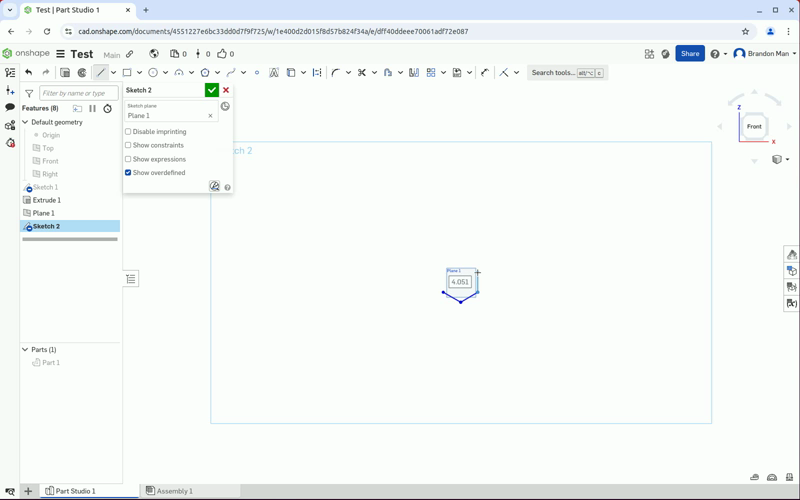
click(477, 272)
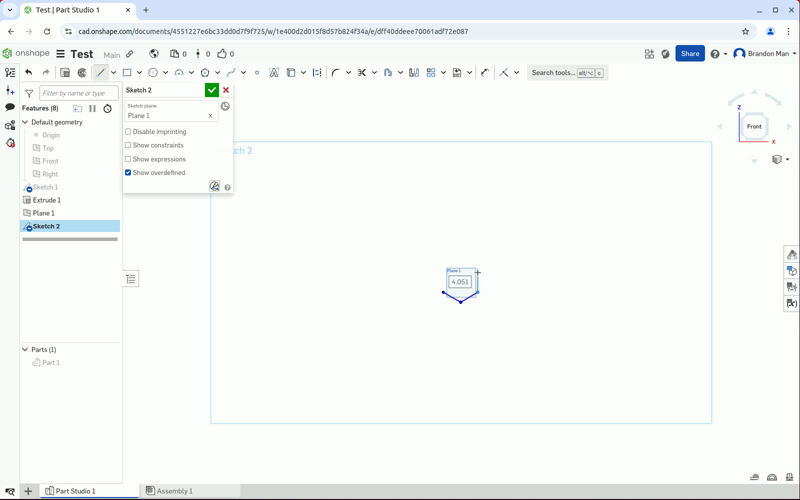
key_up(shift)
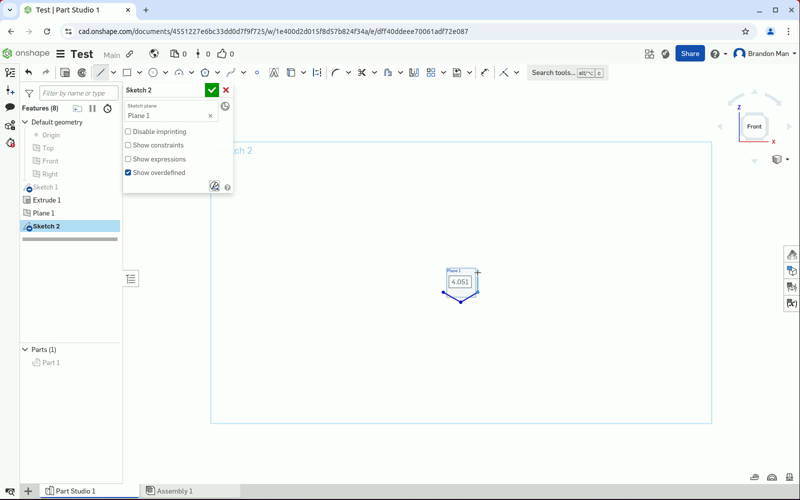
key_down(shift)
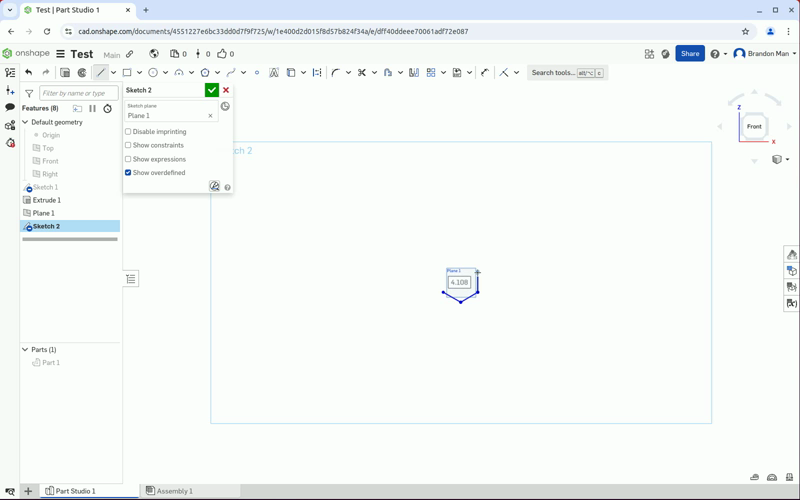
mouse_move(507, 272)
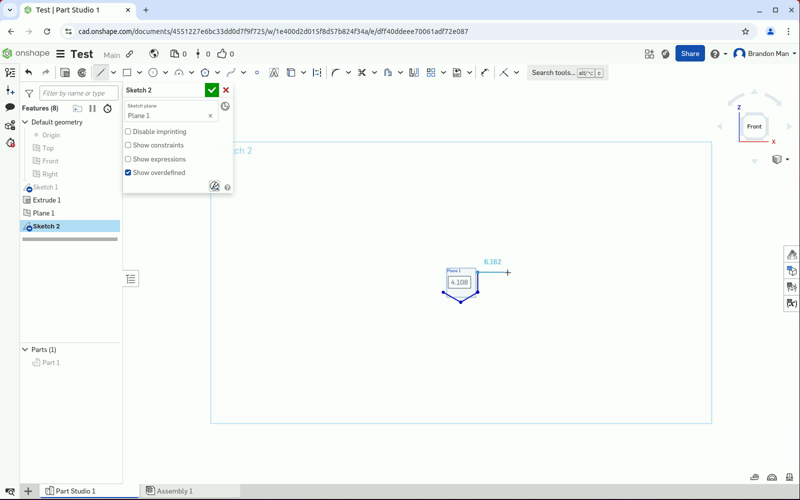
mouse_move(460, 262)
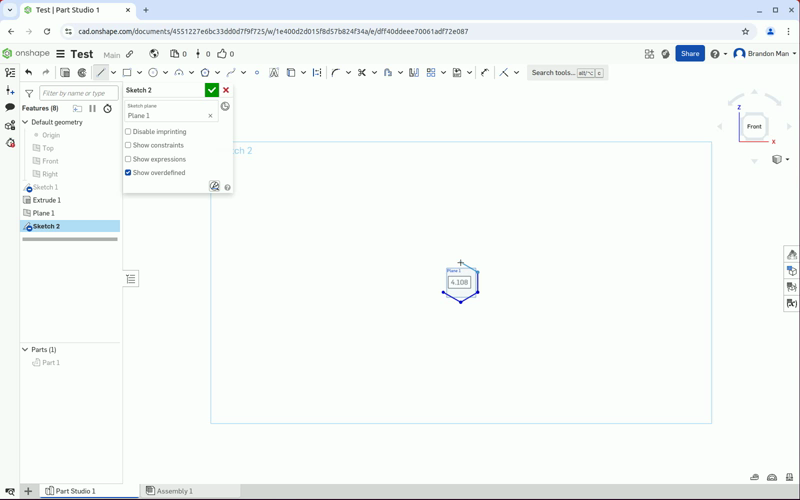
click(460, 262)
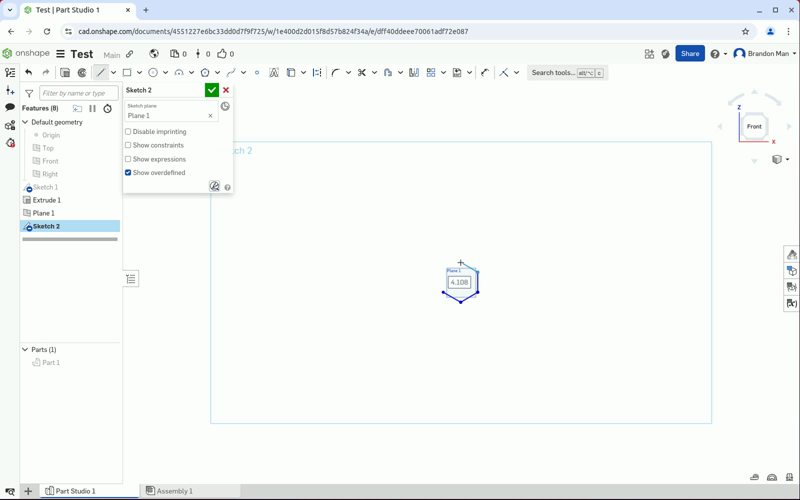
key_up(shift)
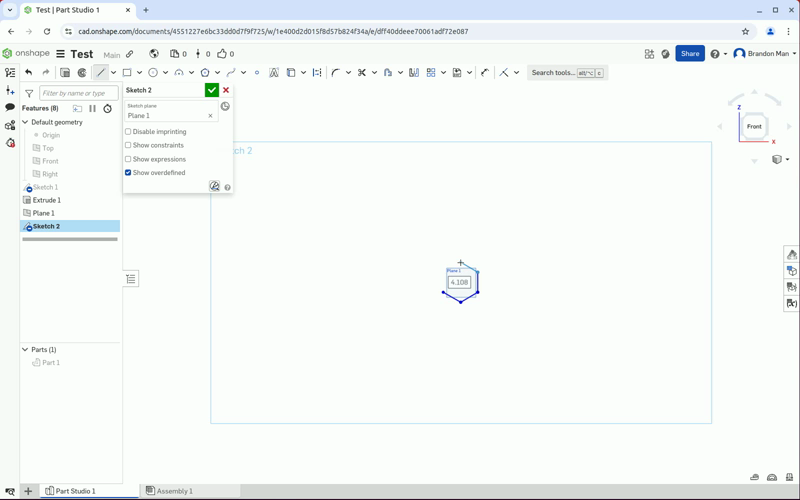
key_down(shift)
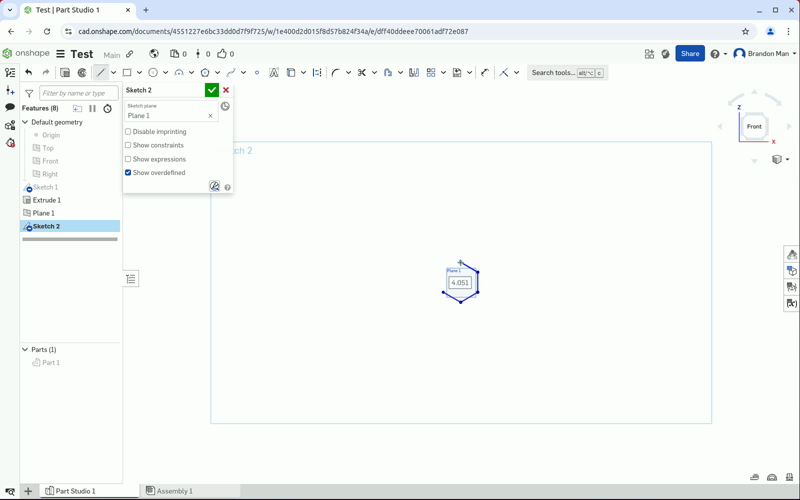
mouse_move(490, 262)
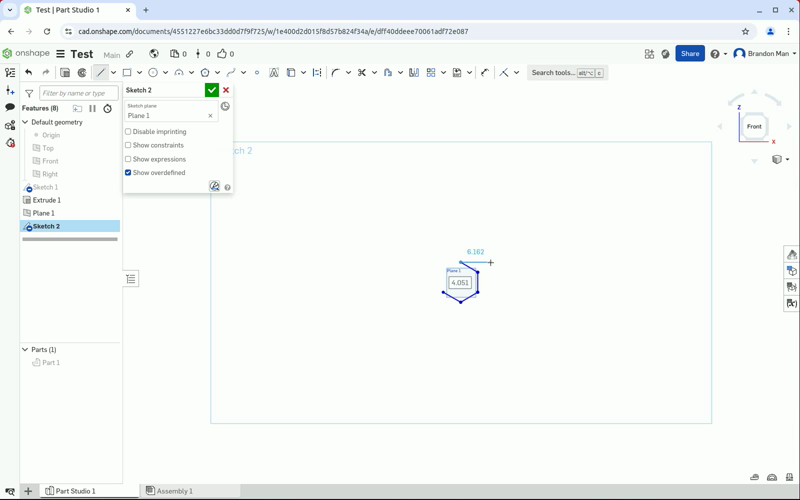
mouse_move(443, 272)
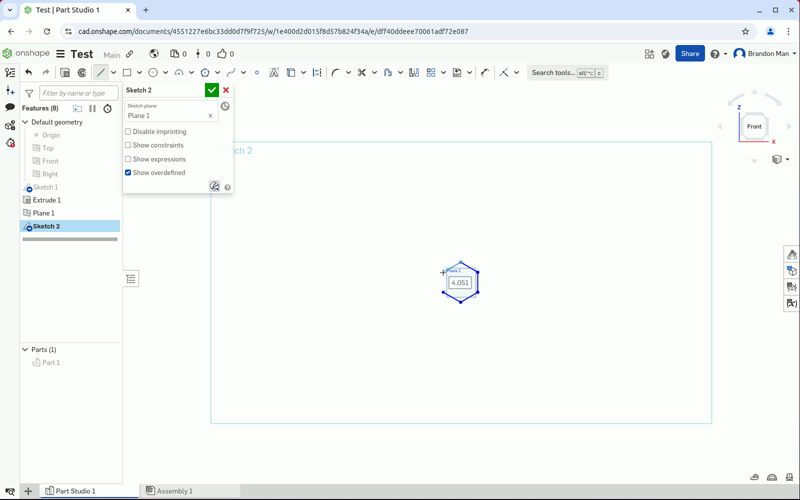
click(443, 272)
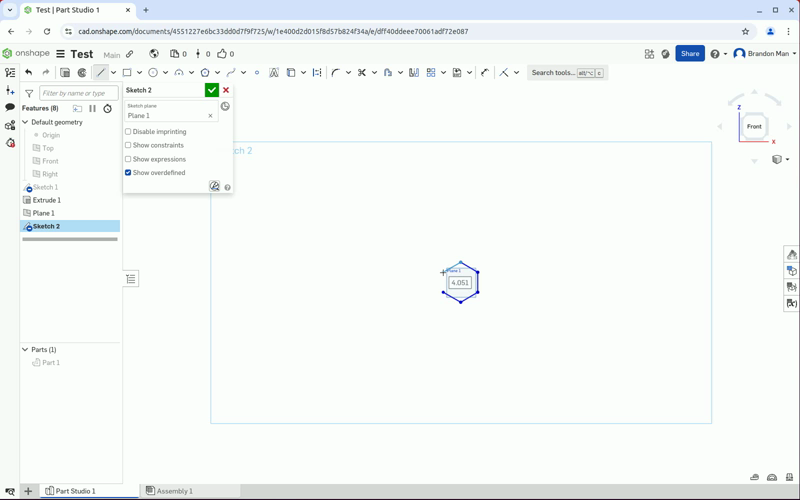
key_up(shift)
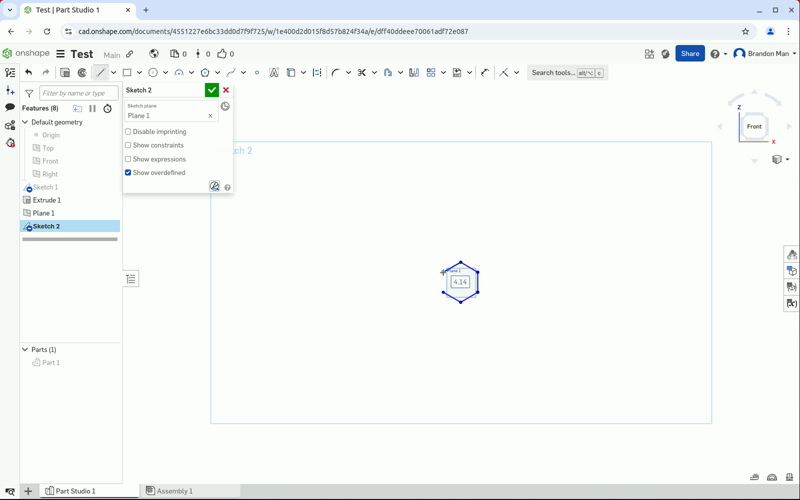
mouse_move(473, 272)
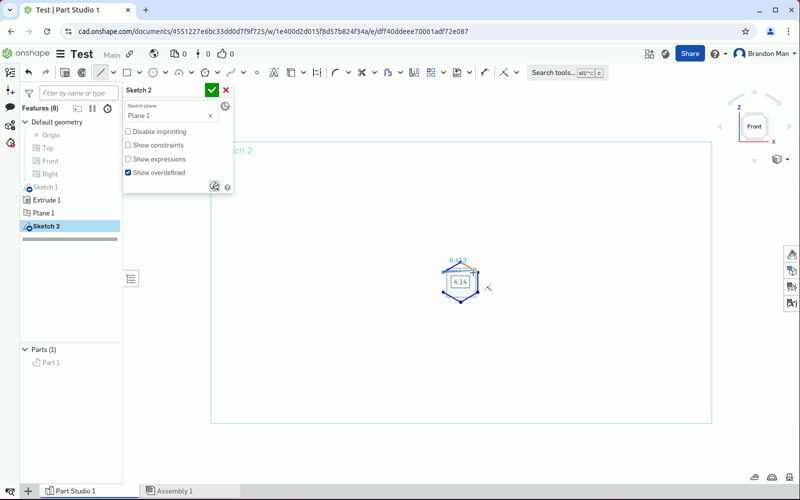
key_down(shift)
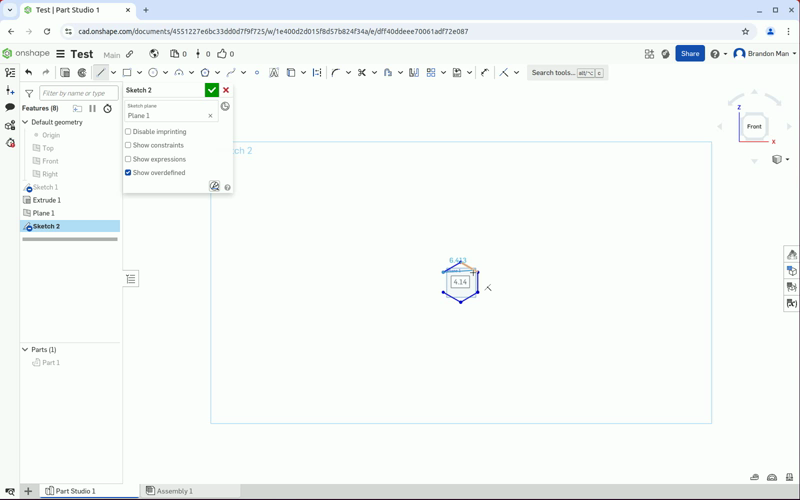
mouse_move(443, 292)
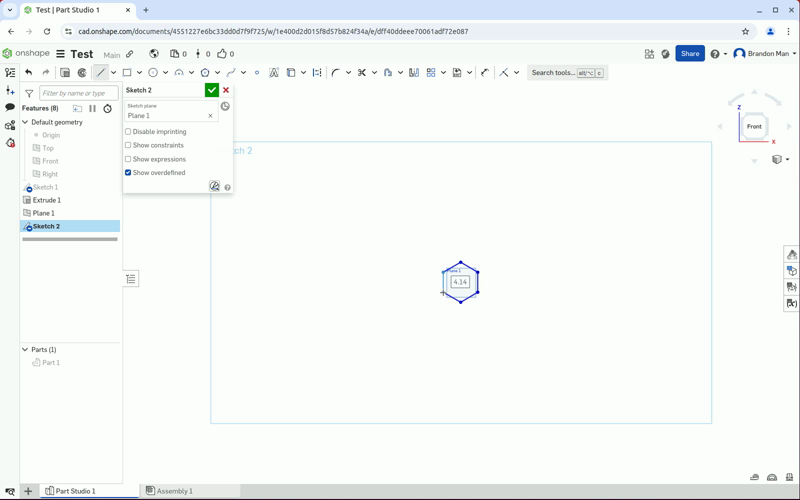
key_up(shift)
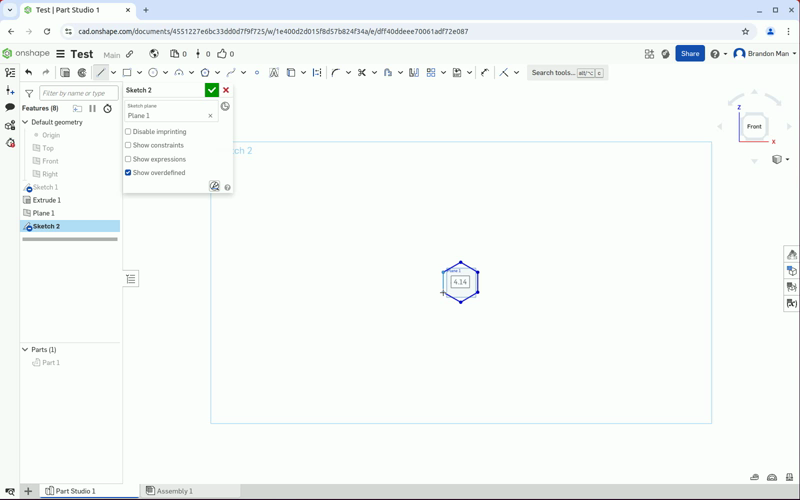
click(443, 292)
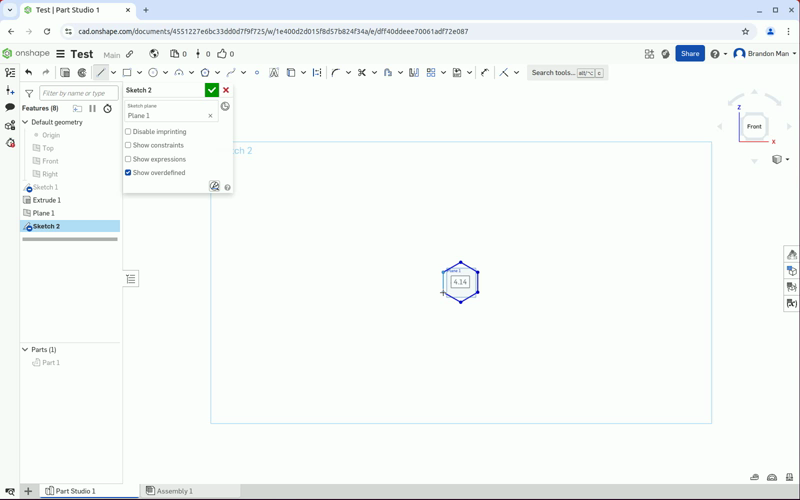
key(esc)
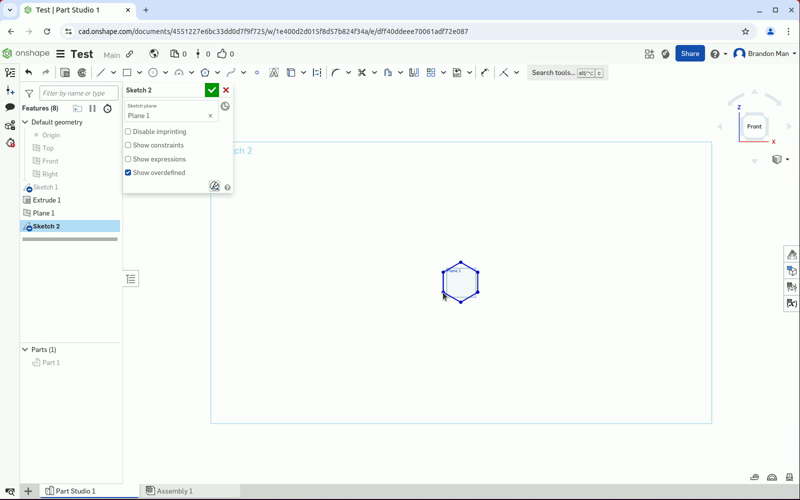
mouse_move(454, 295)
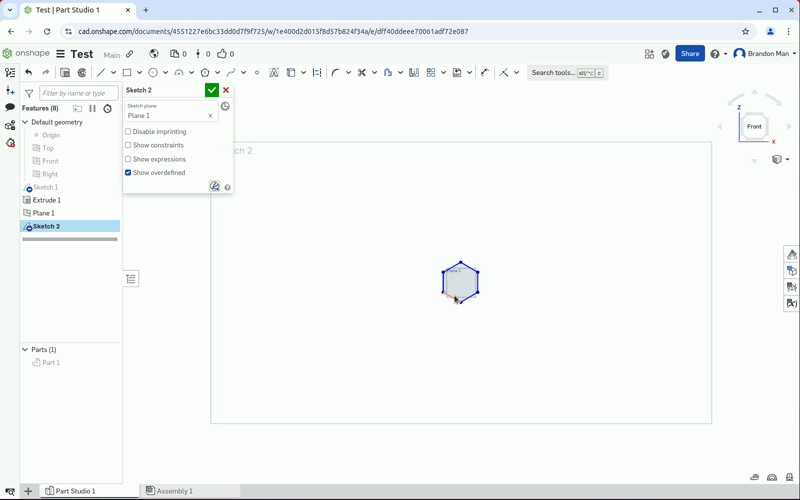
scroll(6)
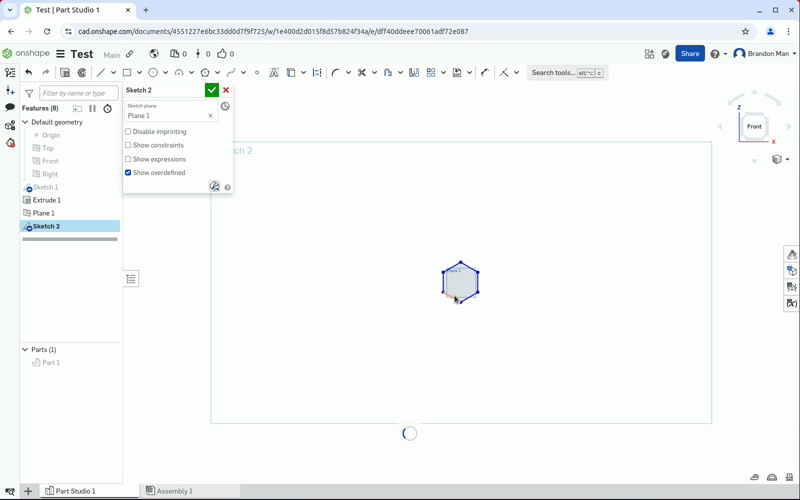
scroll(6)
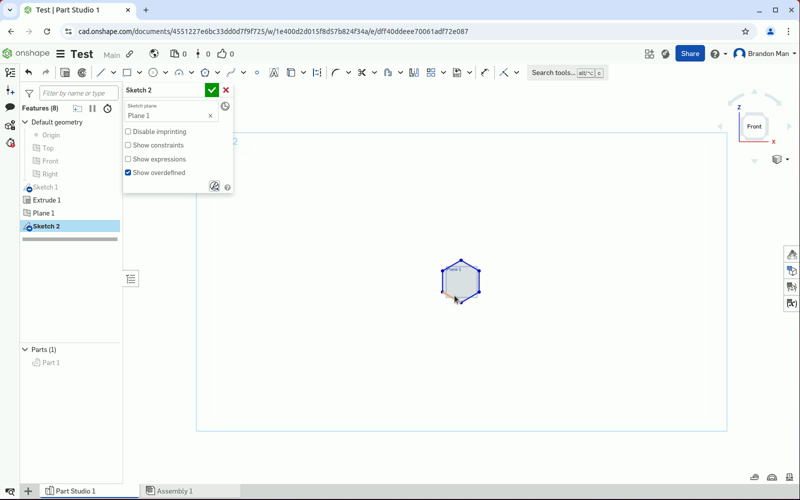
scroll(6)
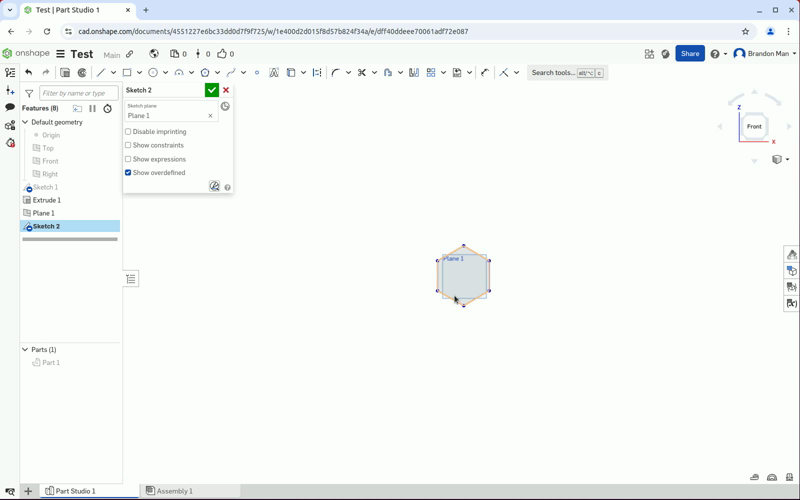
scroll(6)
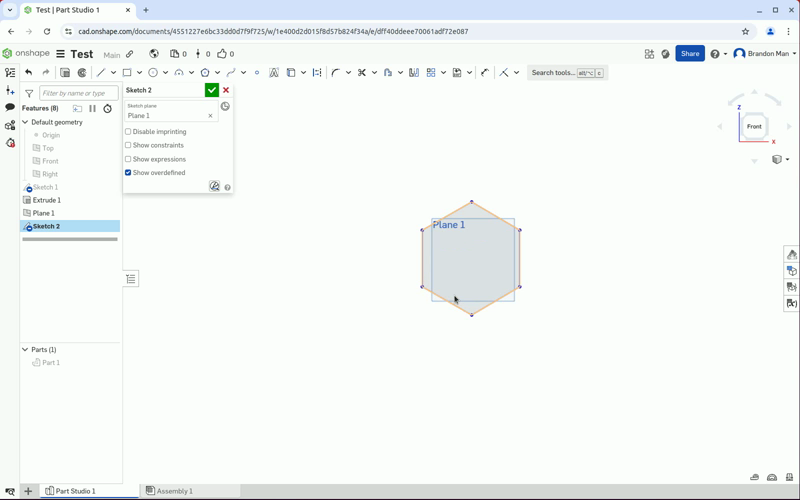
scroll(6)
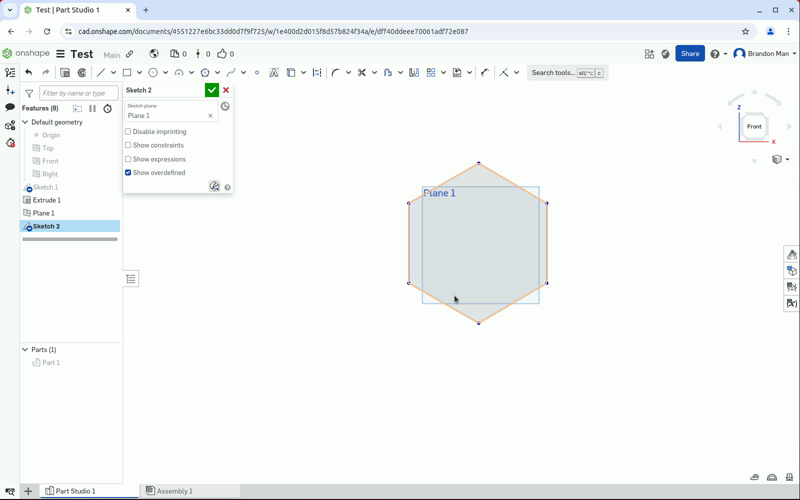
scroll(6)
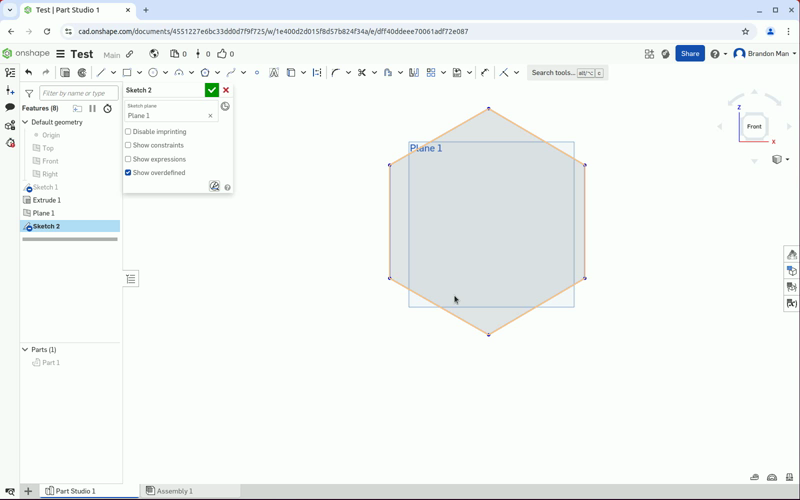
scroll(6)
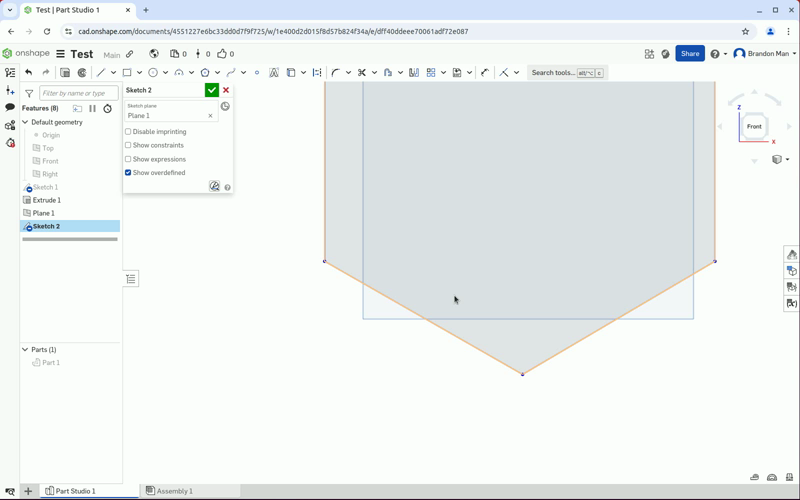
click(454, 295)
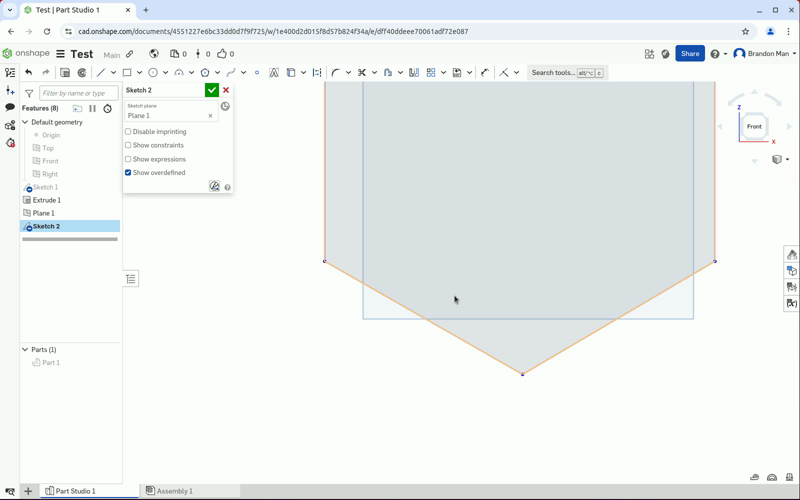
scroll(-6)
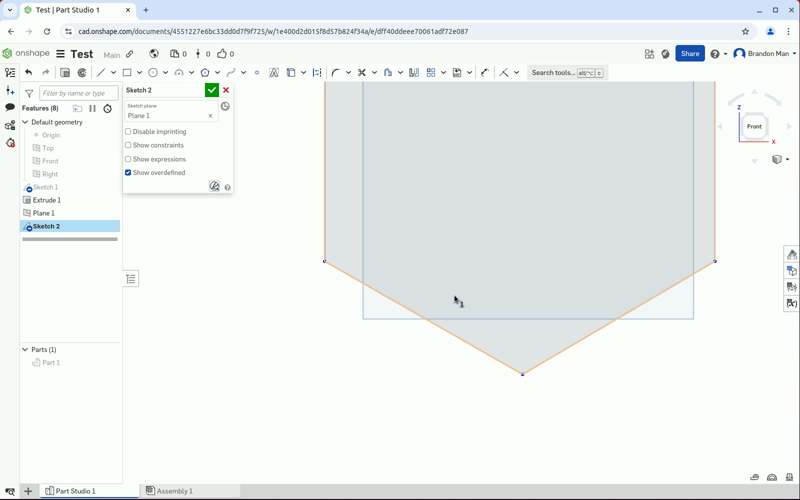
scroll(-6)
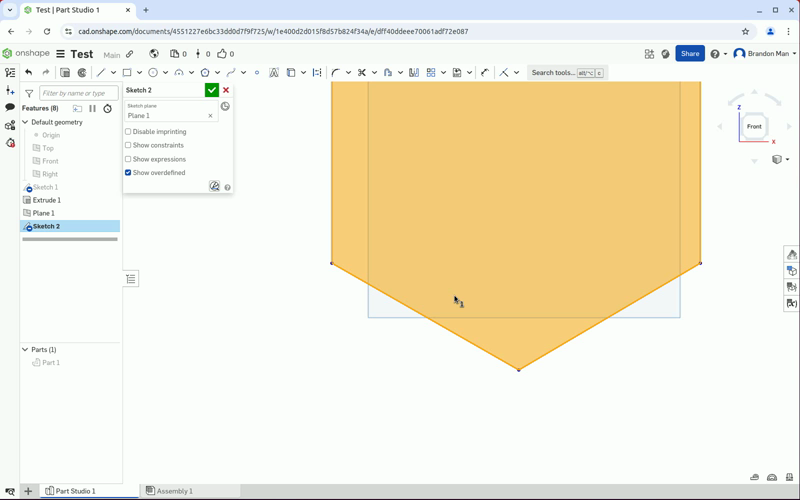
scroll(-6)
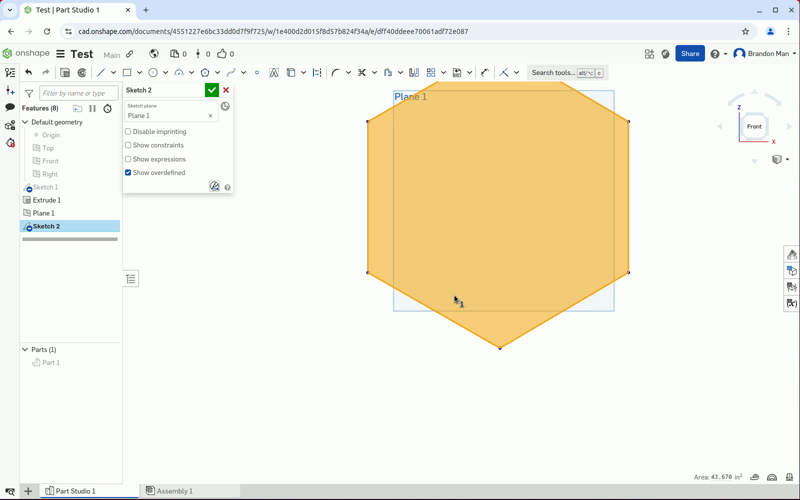
scroll(-6)
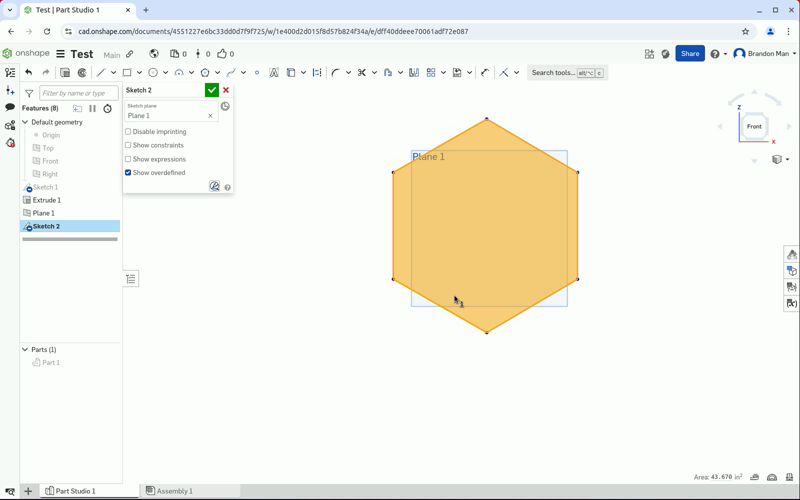
scroll(-6)
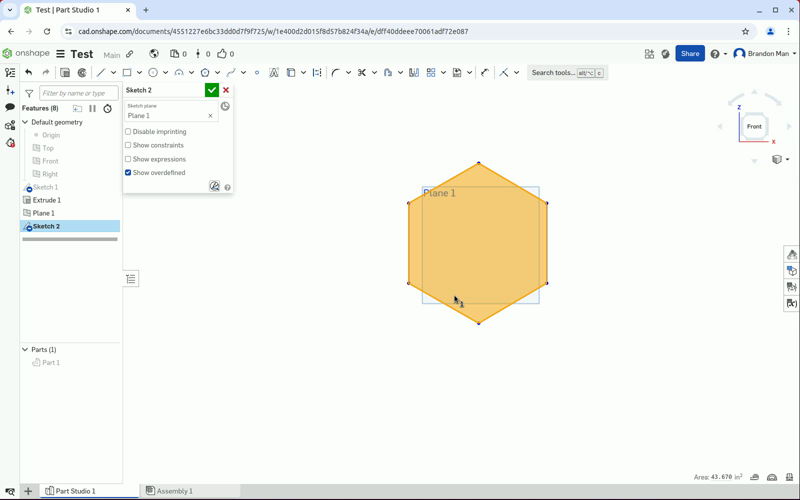
scroll(-6)
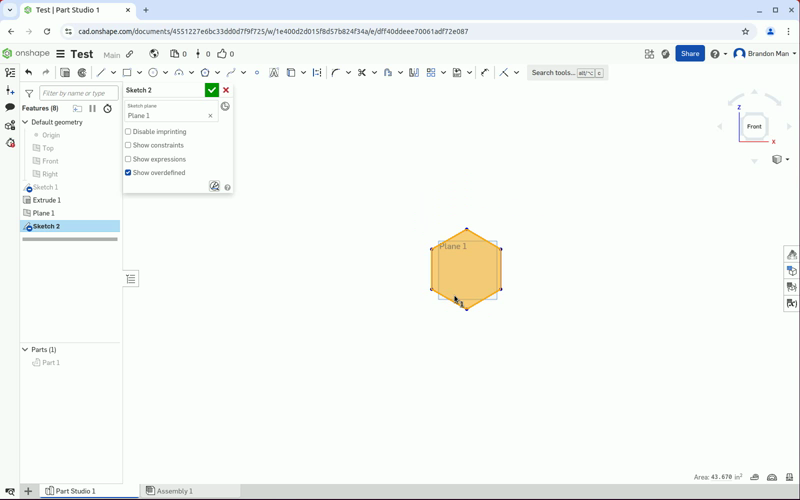
scroll(-6)
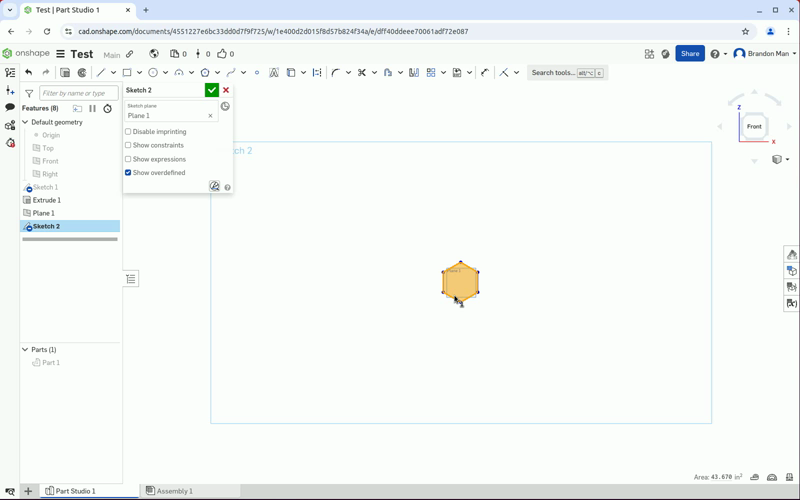
mouse_move(73, 352)
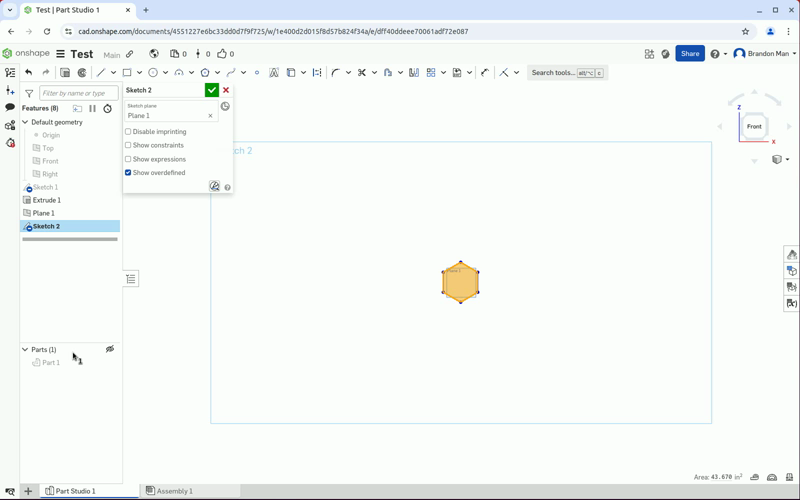
key(shift+y)
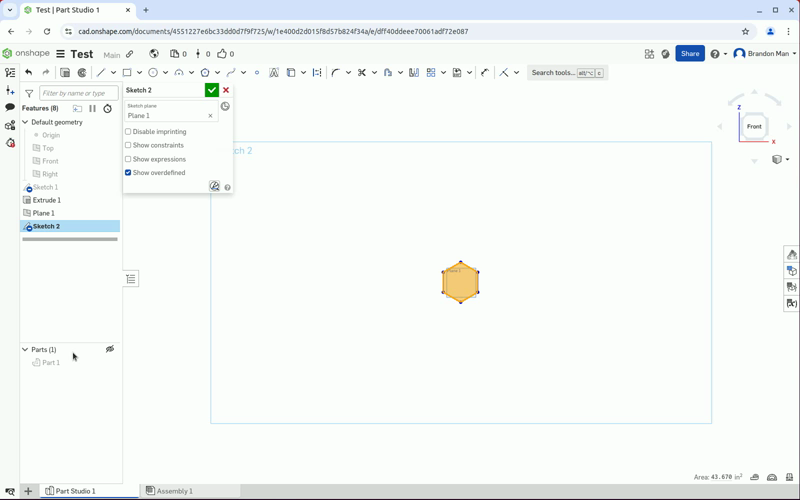
key(shift+e)
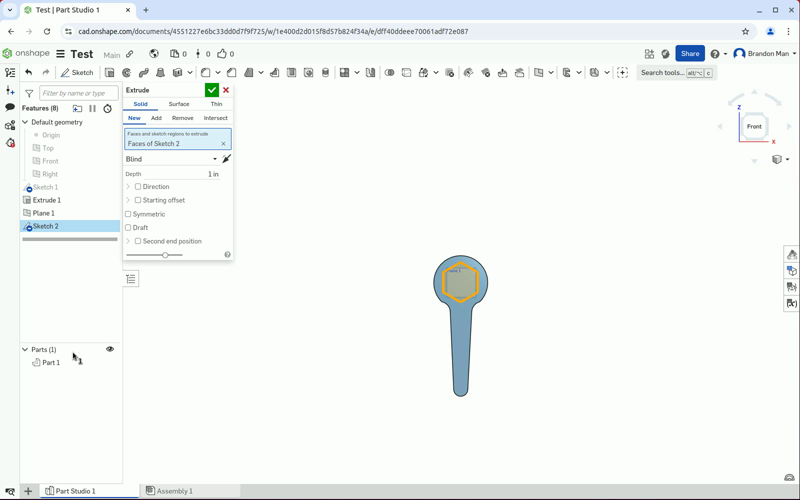
mouse_move(143, 106)
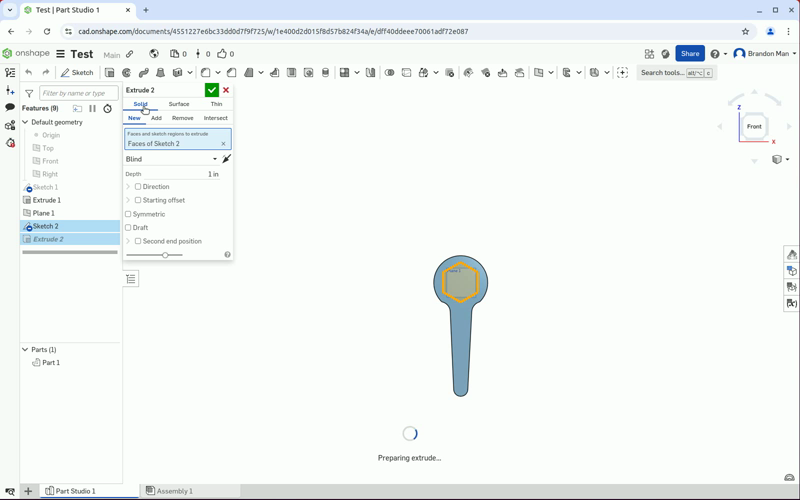
click(143, 106)
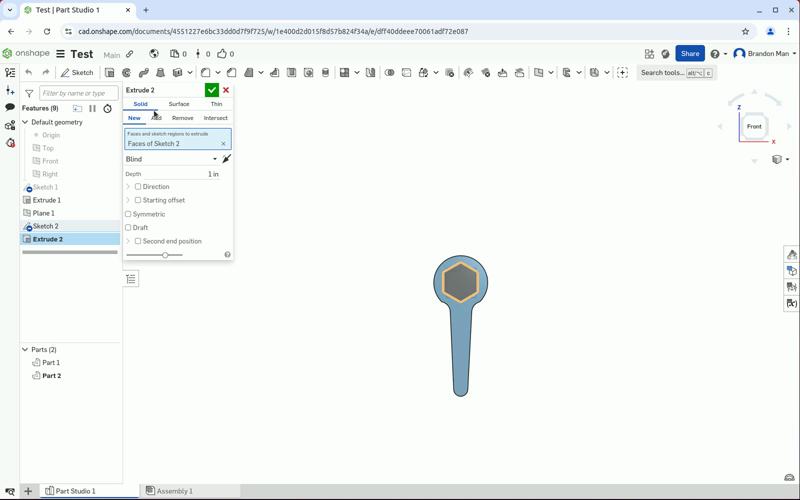
mouse_move(186, 120)
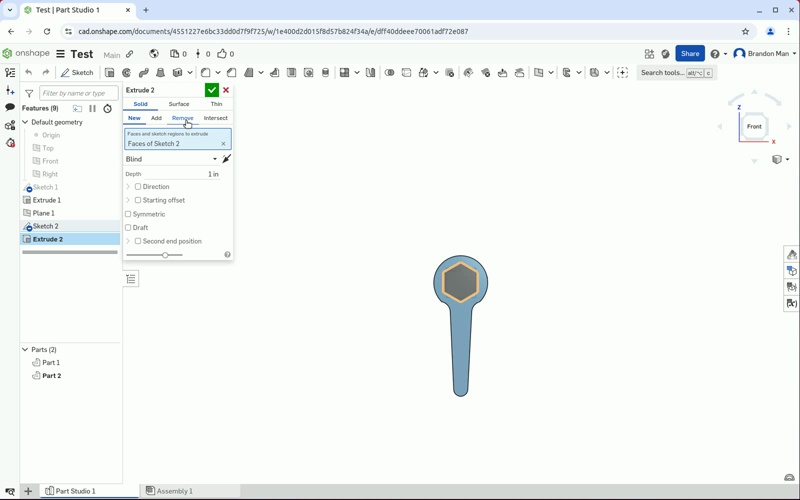
click(186, 120)
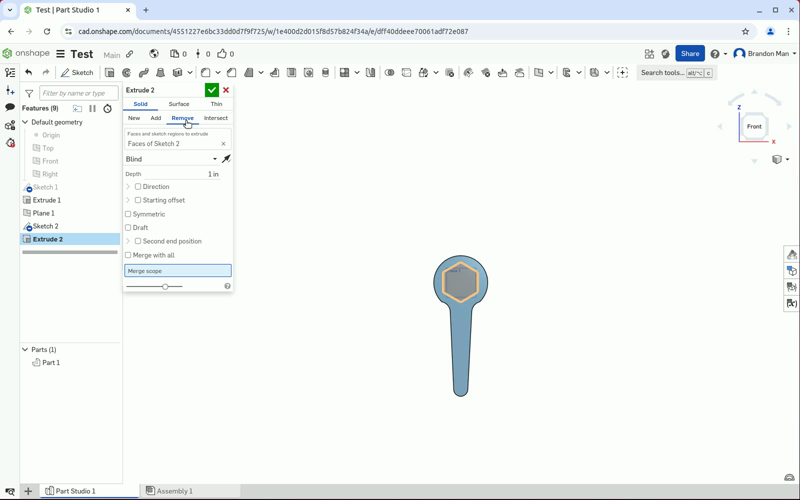
key(tab, 4)
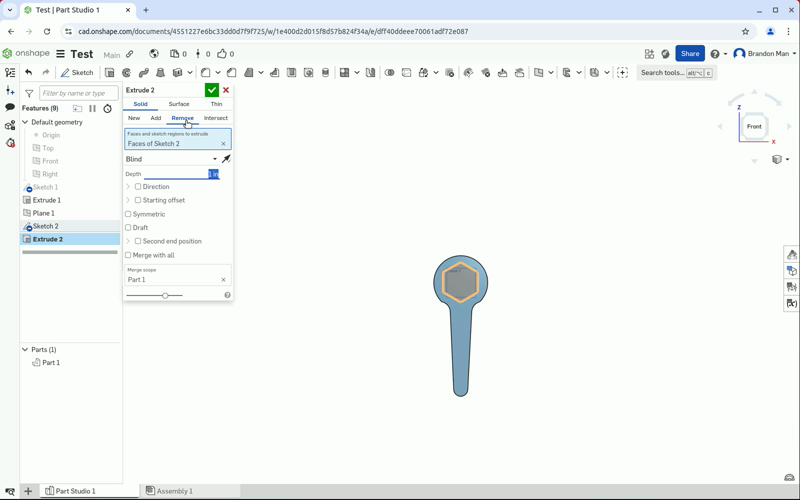
text(2.648)
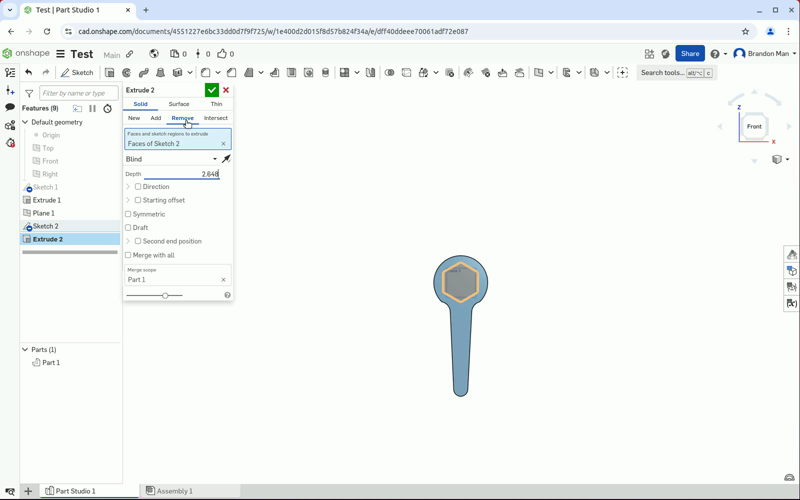
key(tab, 6)
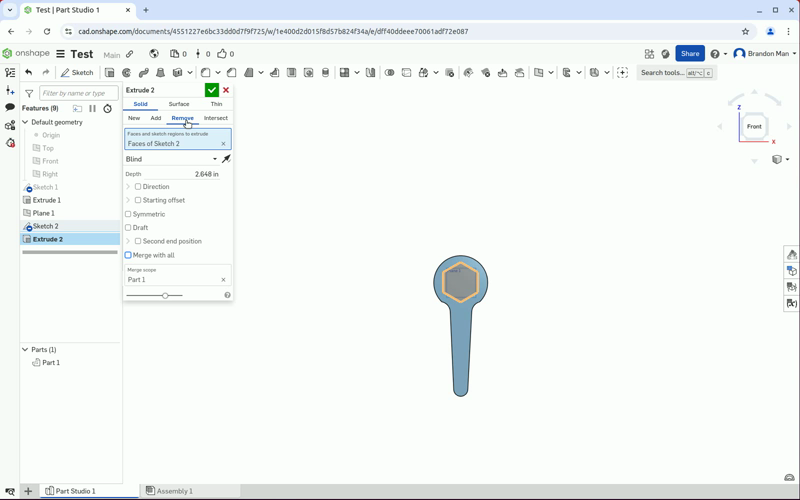
key(space)
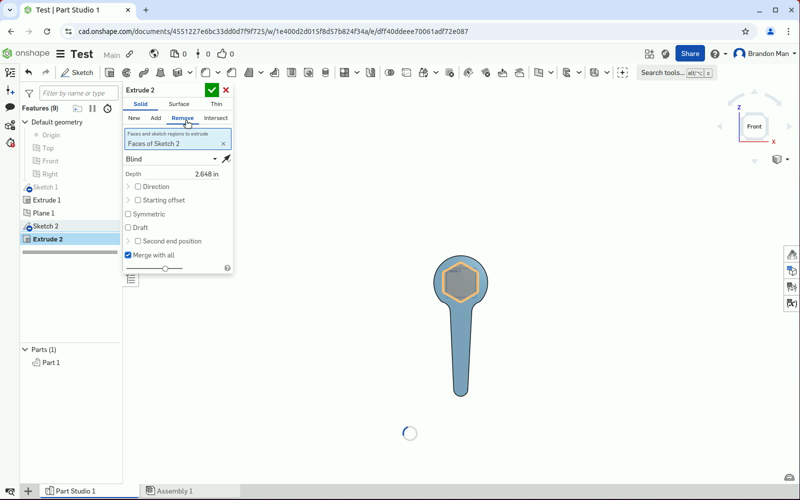
key(enter)
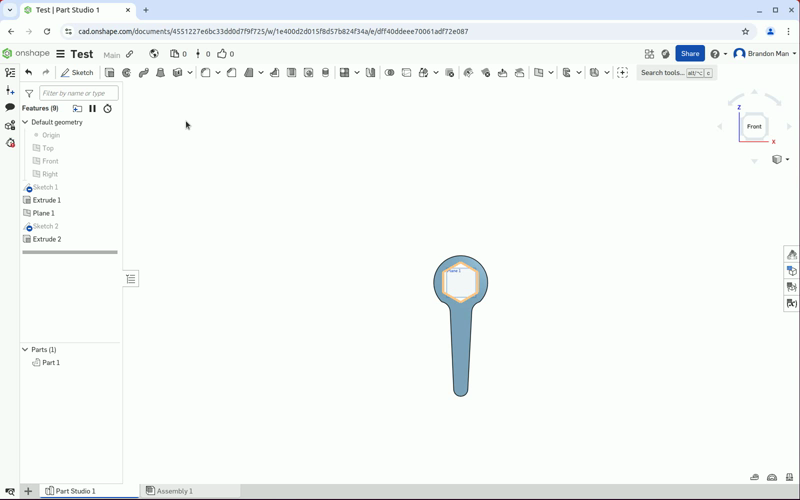
key(shift+h)
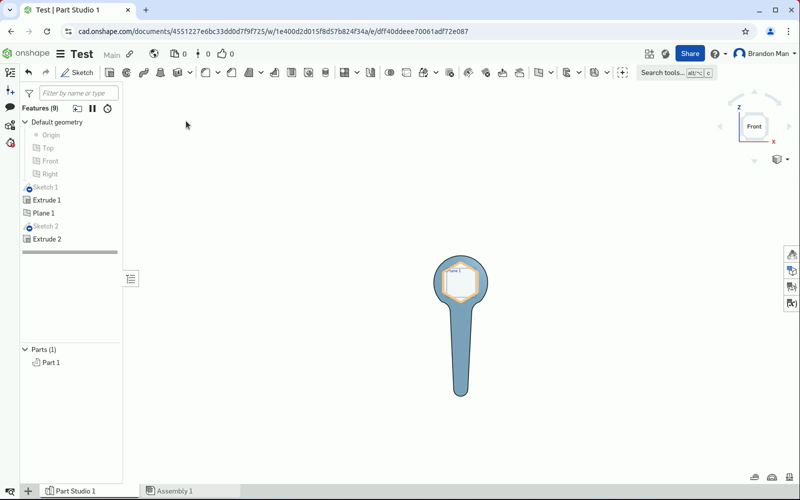
key(shift+h)
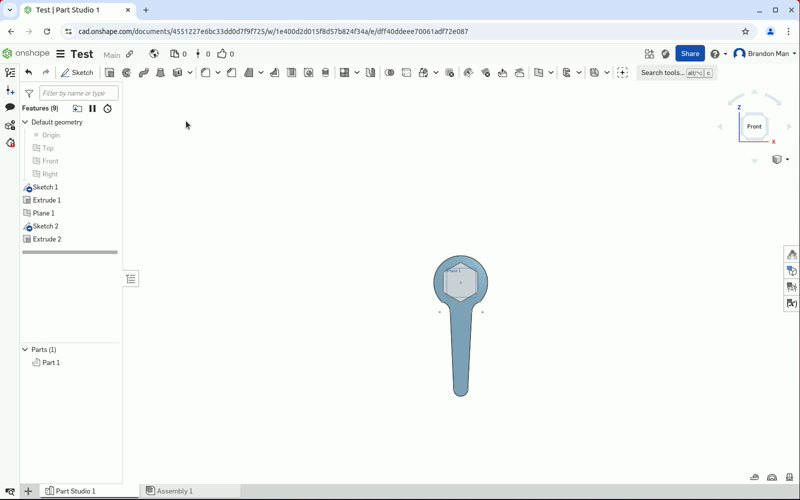
key(shift+7)
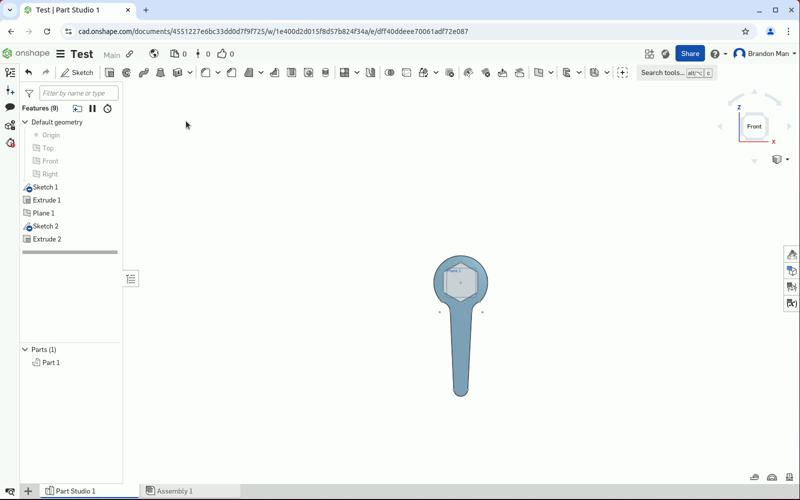
key(left, 2)
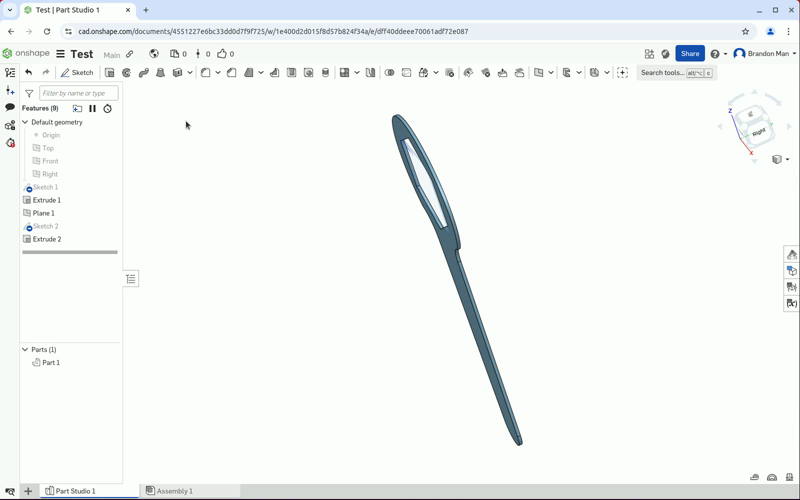
key(down, 2)
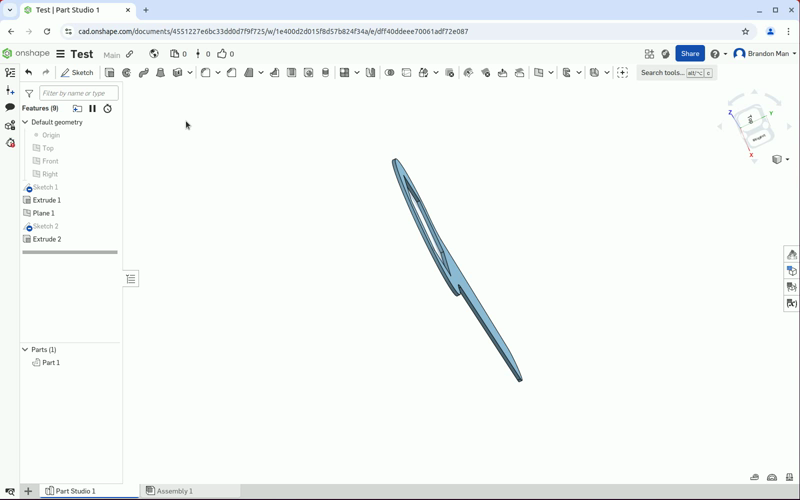
key(up, 2)
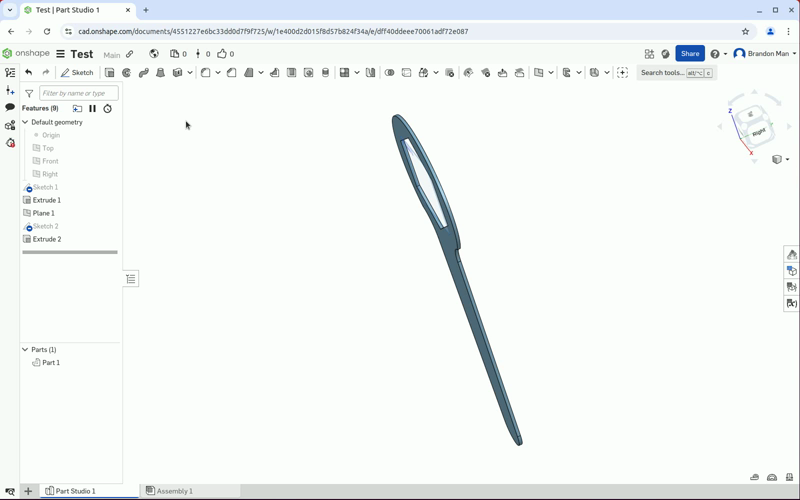
key(right, 2)
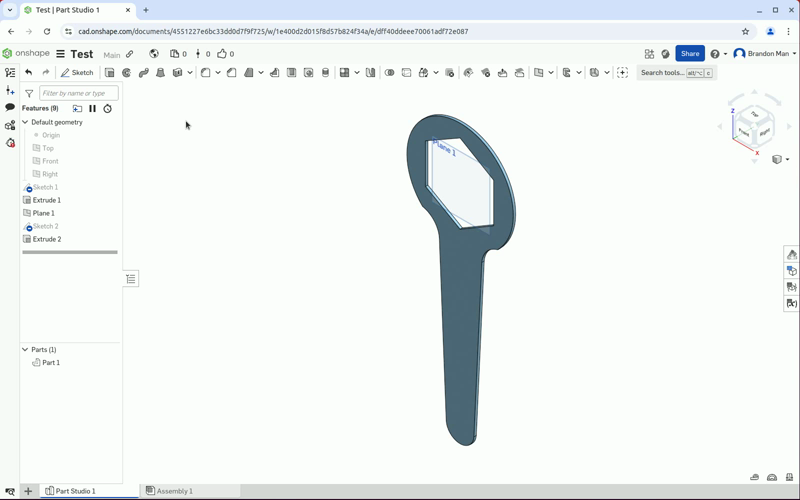
mouse_move(73, 189)
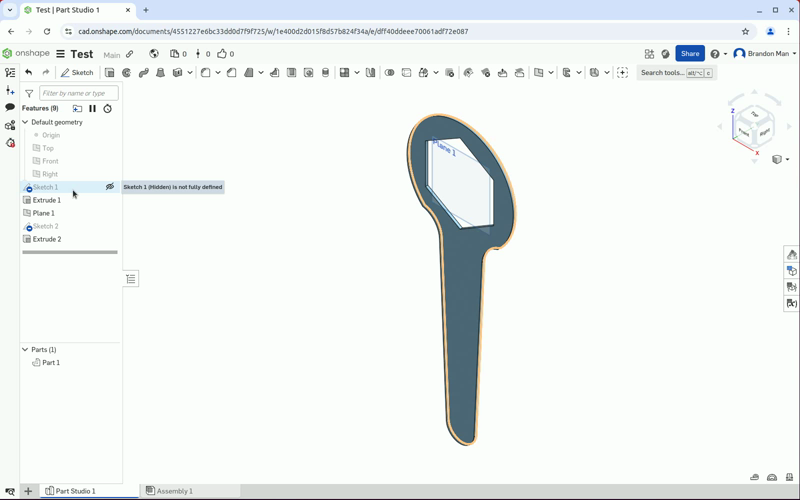
click(73, 189)